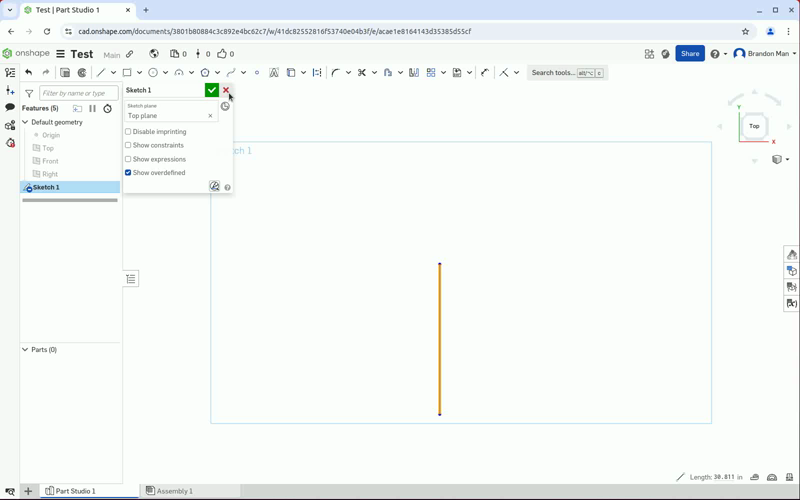
key(shift+h)
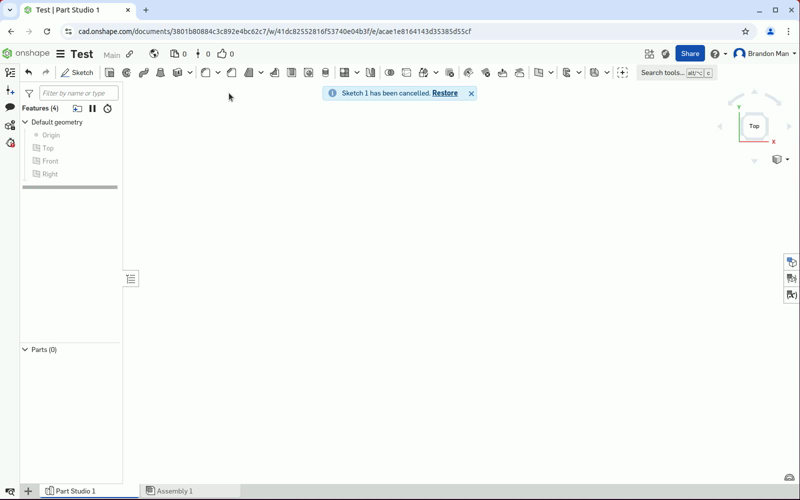
mouse_move(73, 352)
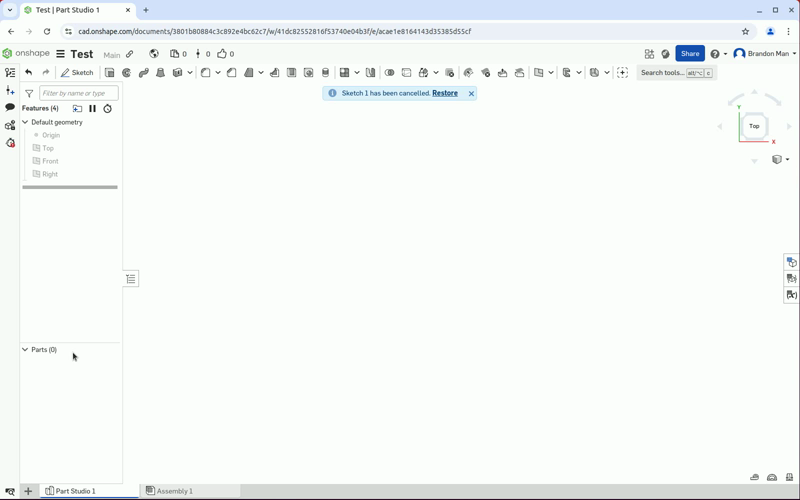
key(y)
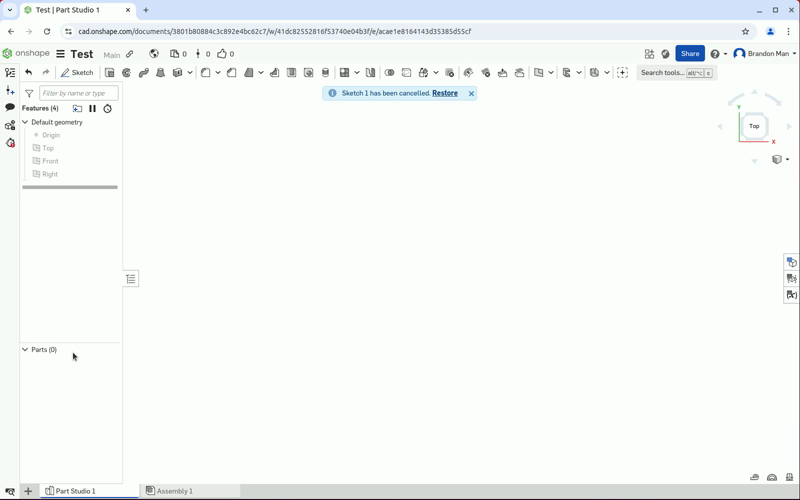
key(shift+p)
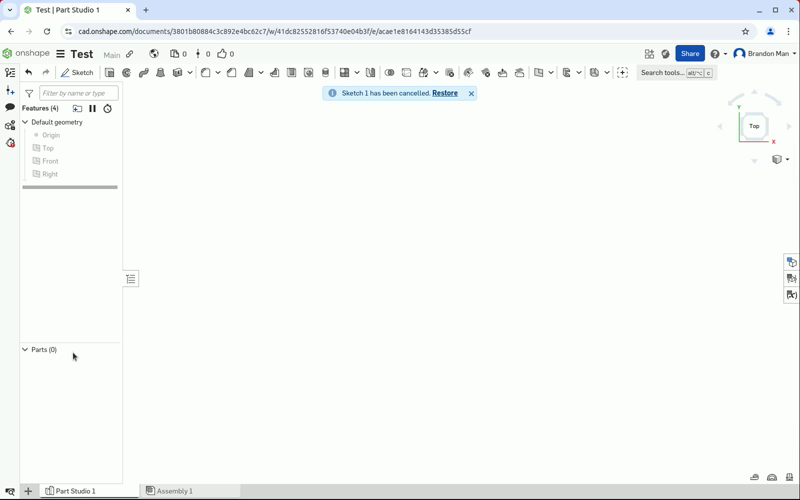
key(space)
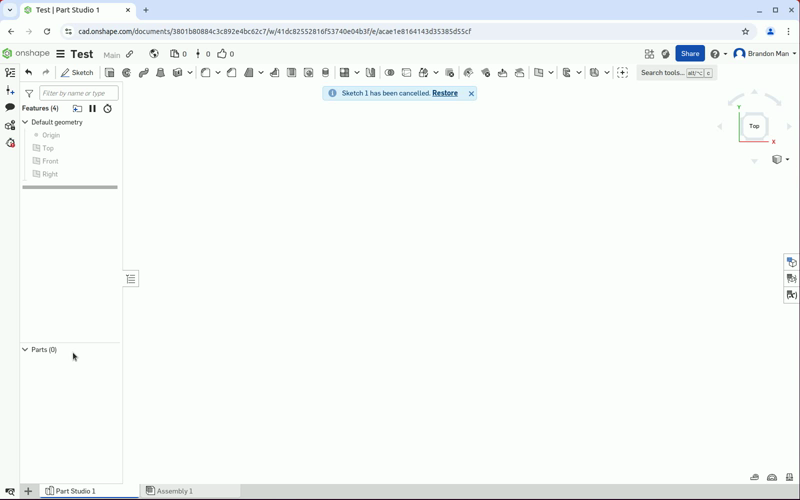
key_down(shift)
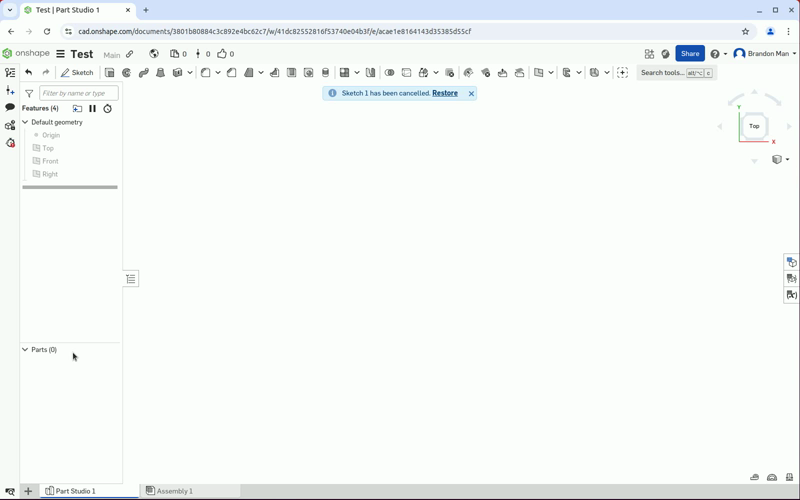
key(up)
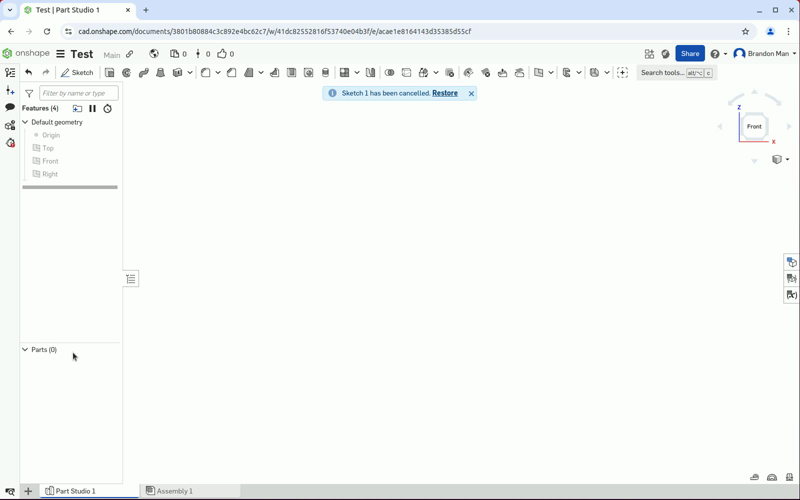
key_up(shift)
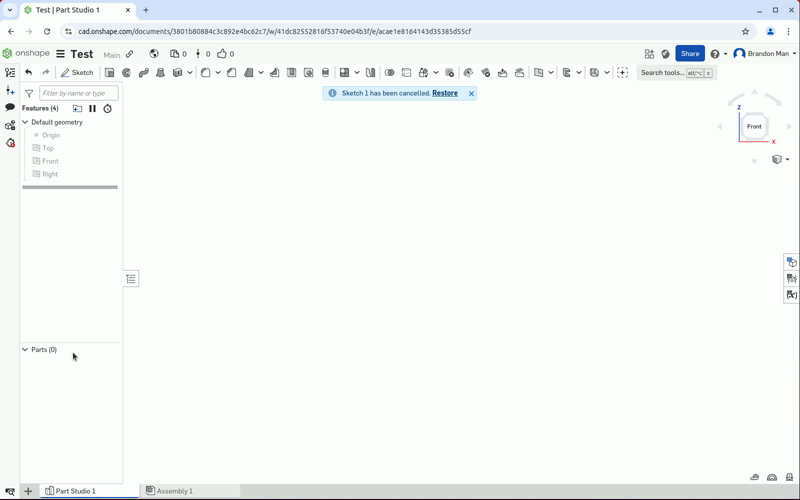
mouse_move(73, 352)
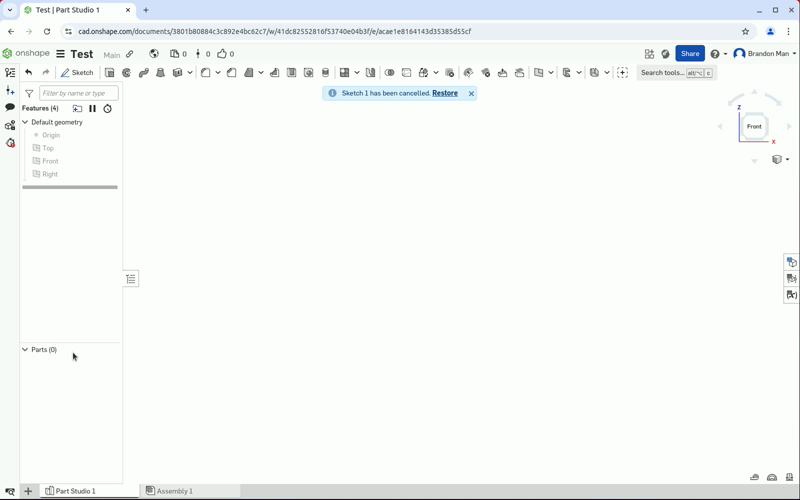
key(shift+y)
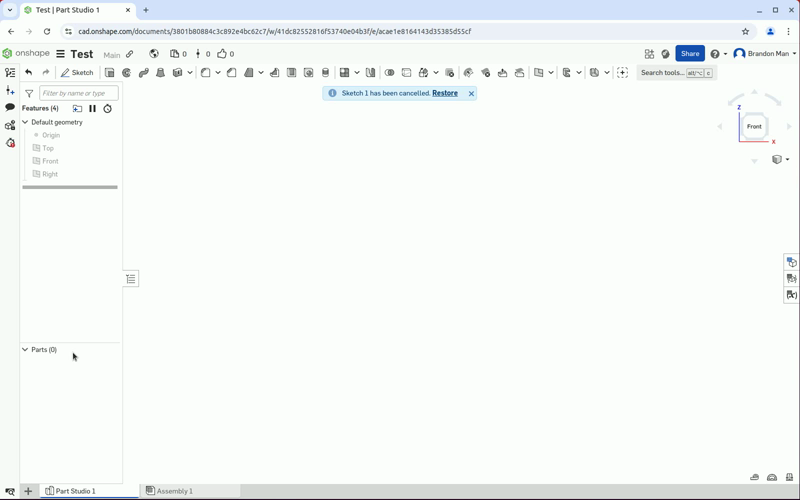
key(shift+s)
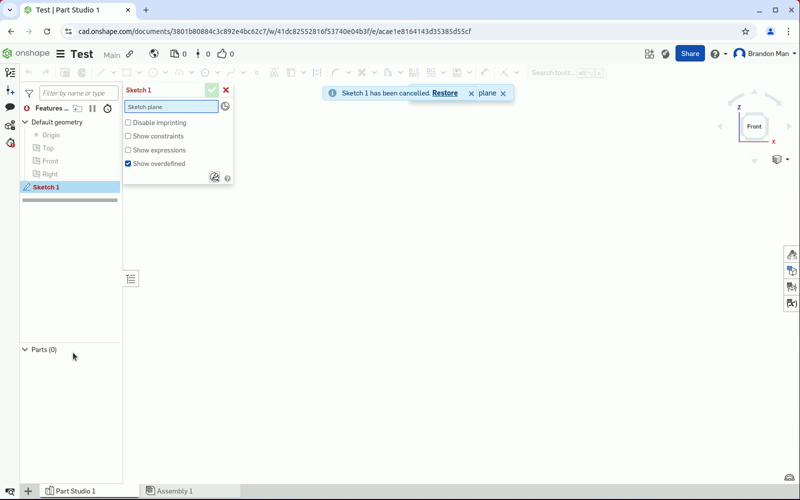
mouse_move(73, 163)
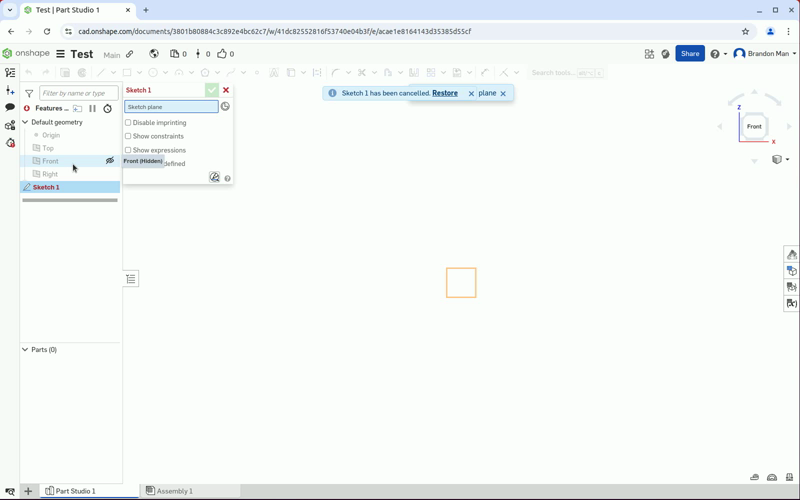
click(73, 163)
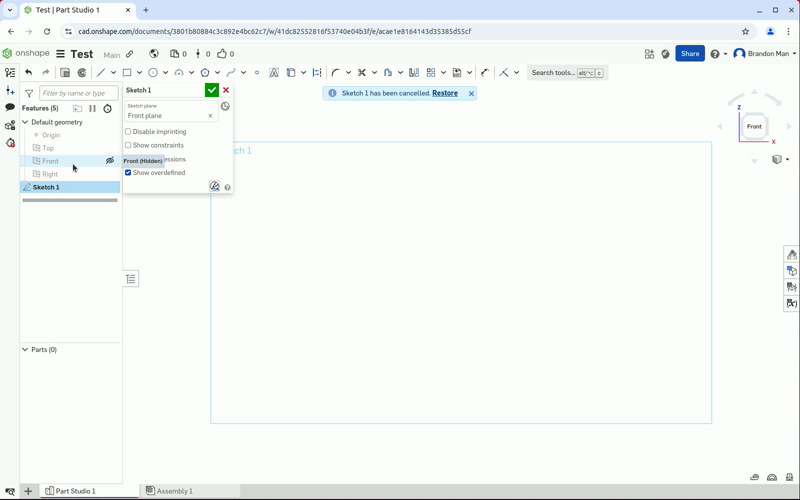
mouse_move(73, 352)
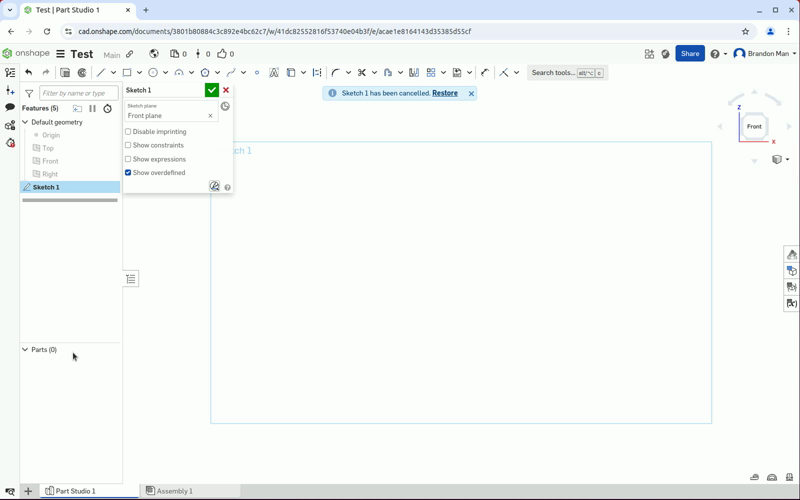
key(y)
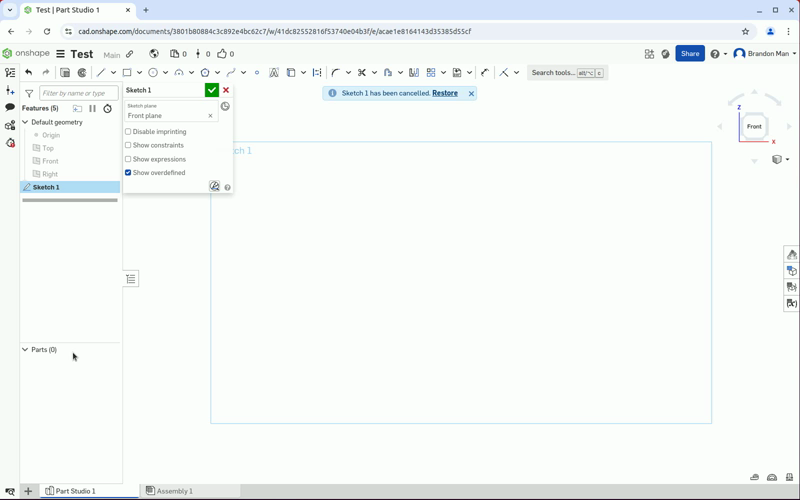
key(l)
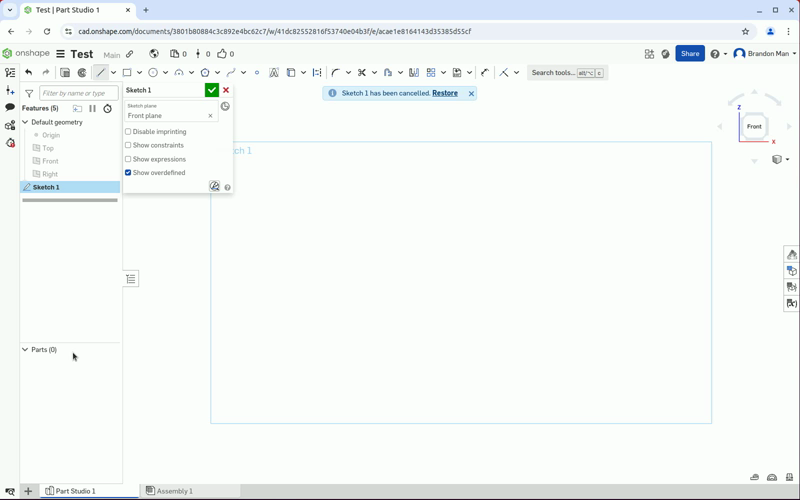
key_down(shift)
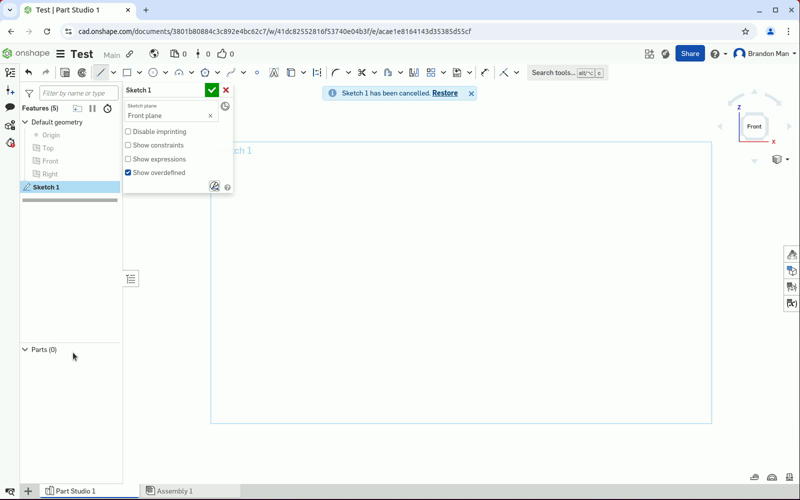
mouse_move(348, 222)
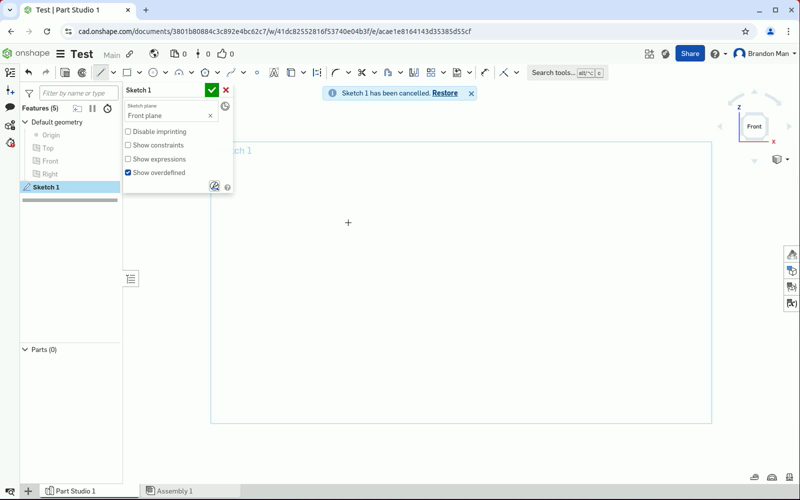
click(348, 222)
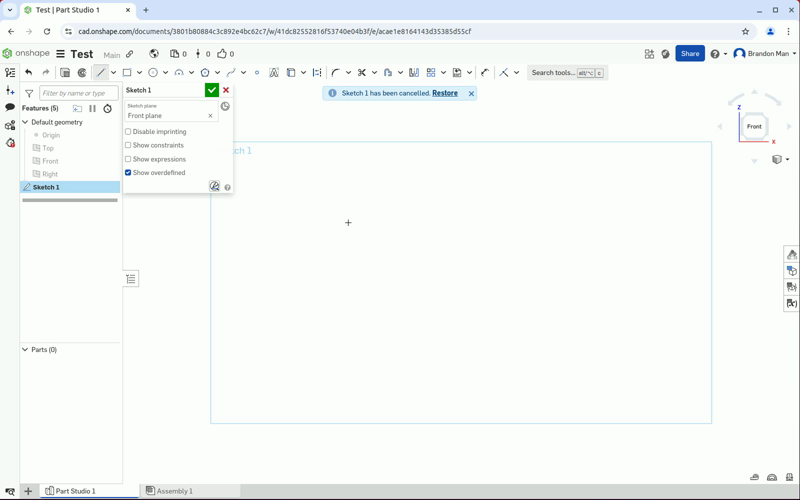
key_up(shift)
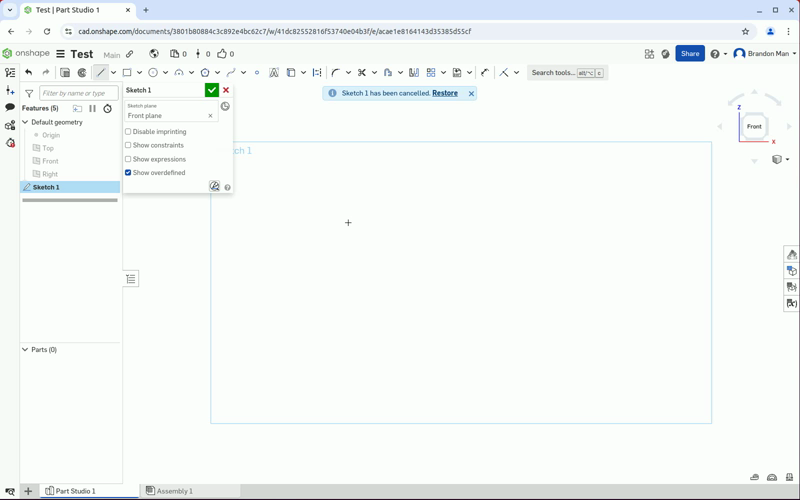
key_down(shift)
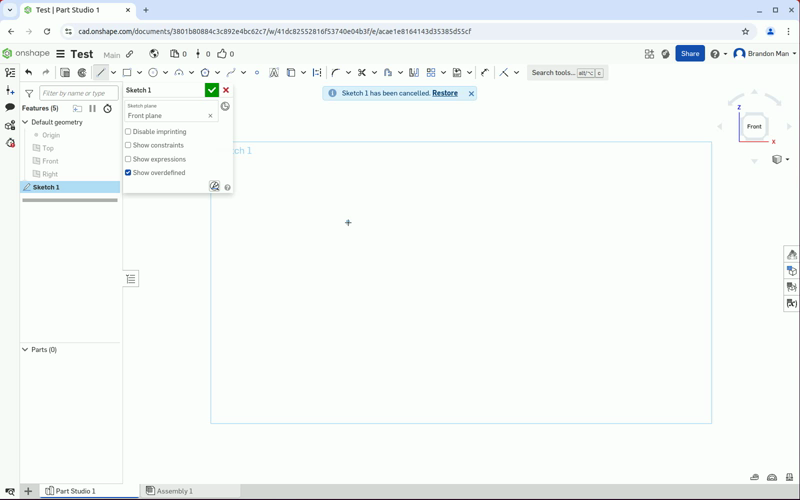
mouse_move(378, 222)
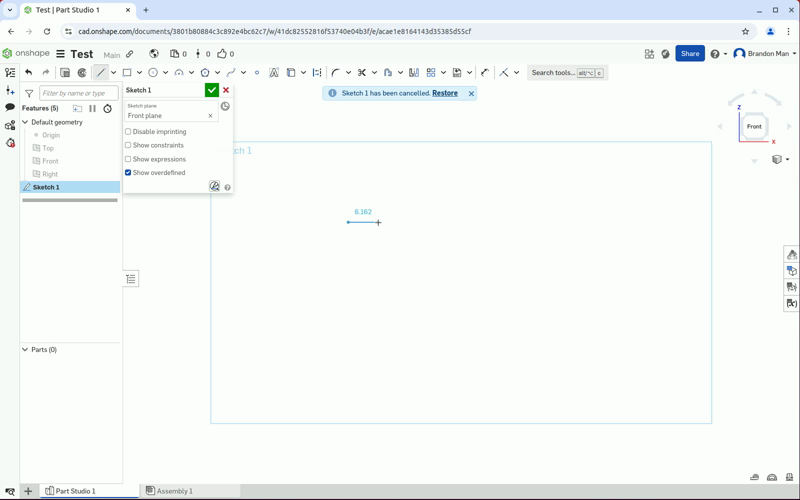
mouse_move(370, 222)
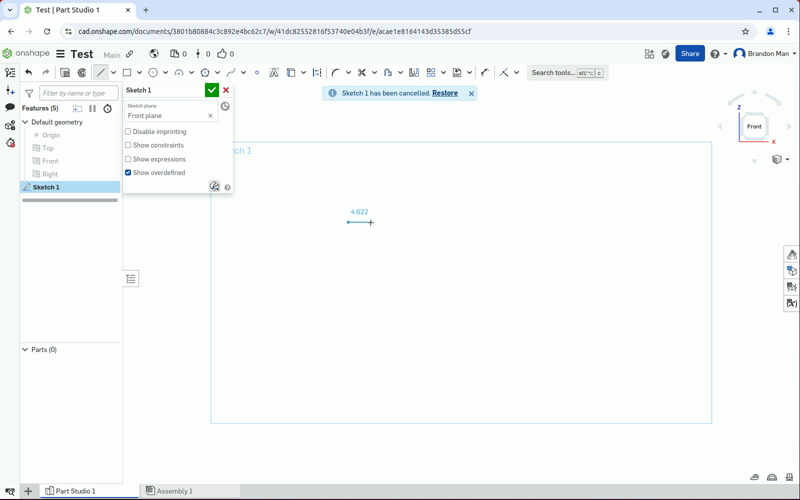
click(370, 222)
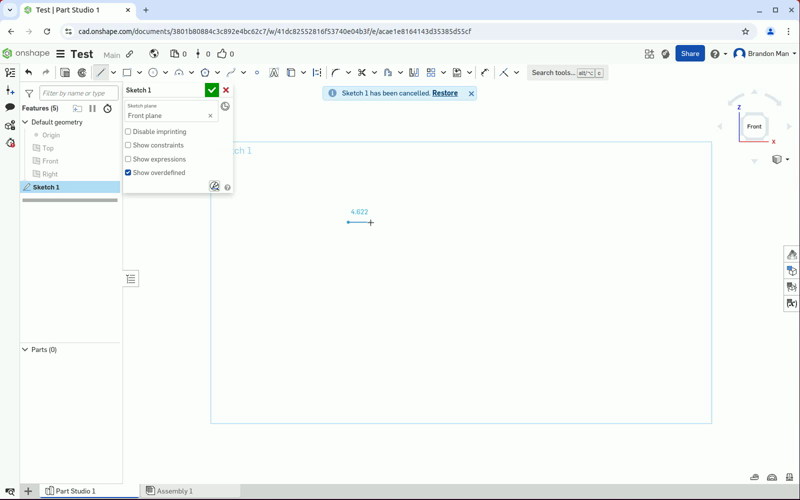
key_up(shift)
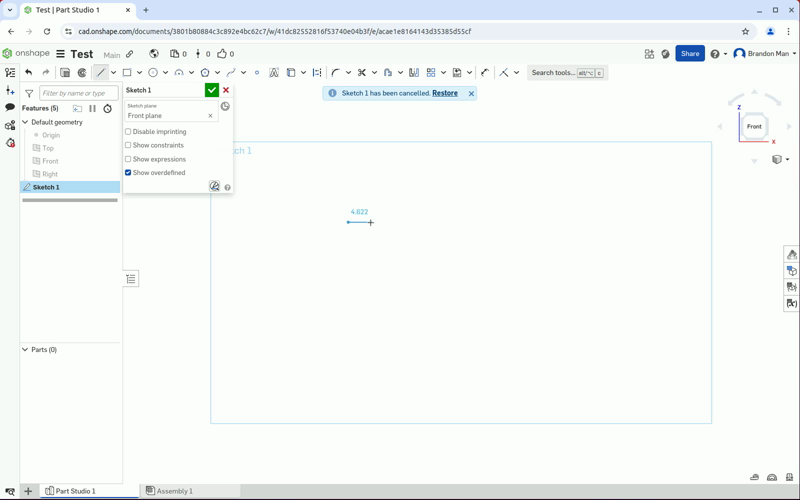
key_down(shift)
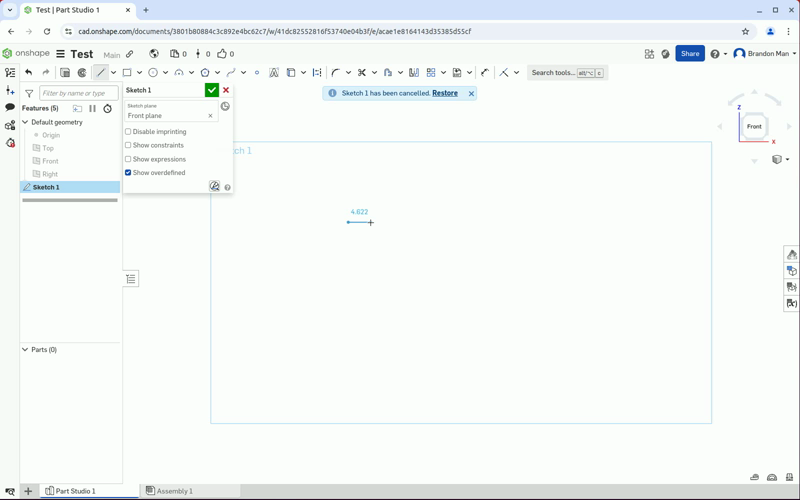
mouse_move(370, 282)
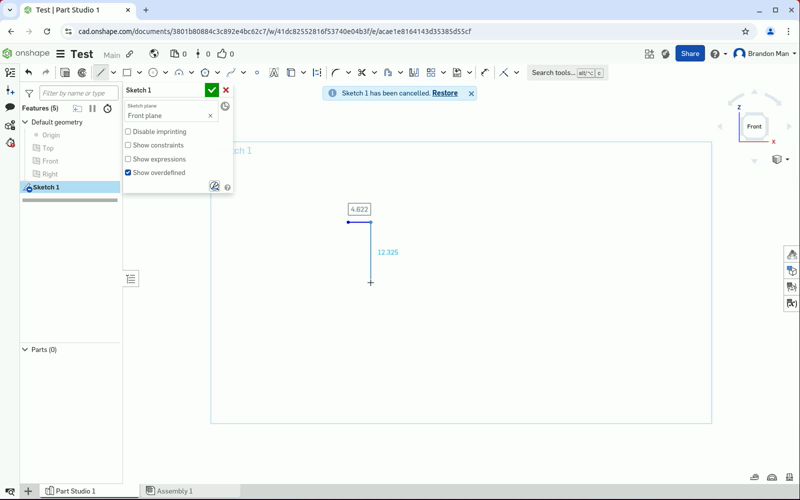
click(370, 282)
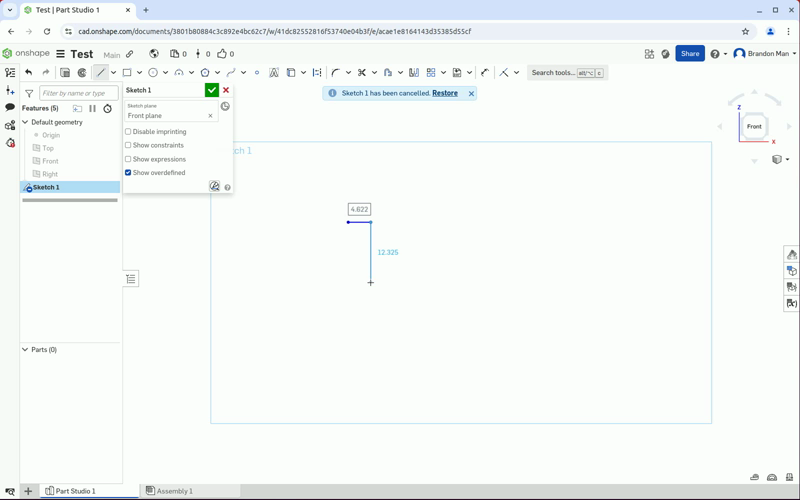
key_up(shift)
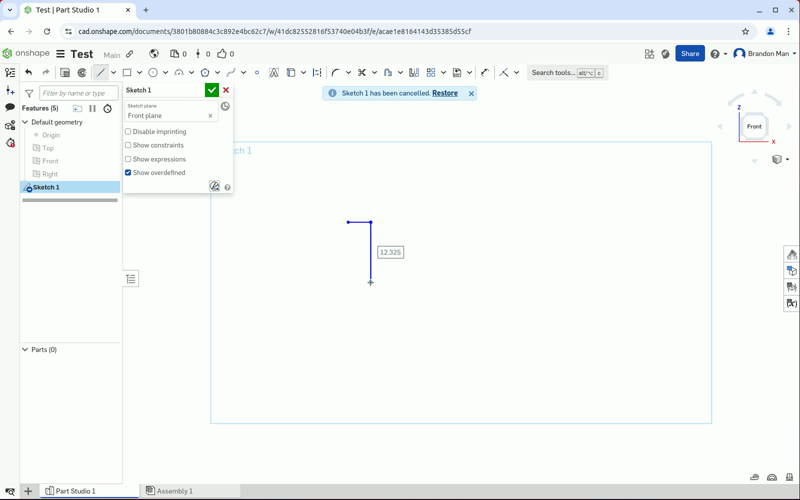
key_down(shift)
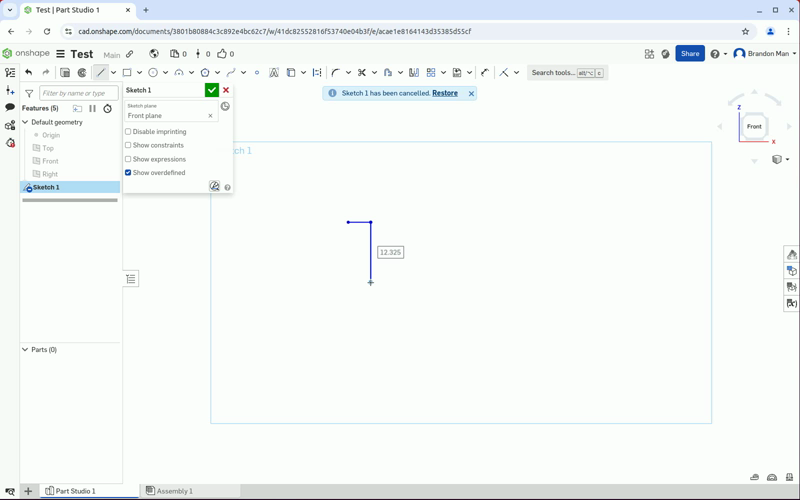
mouse_move(438, 282)
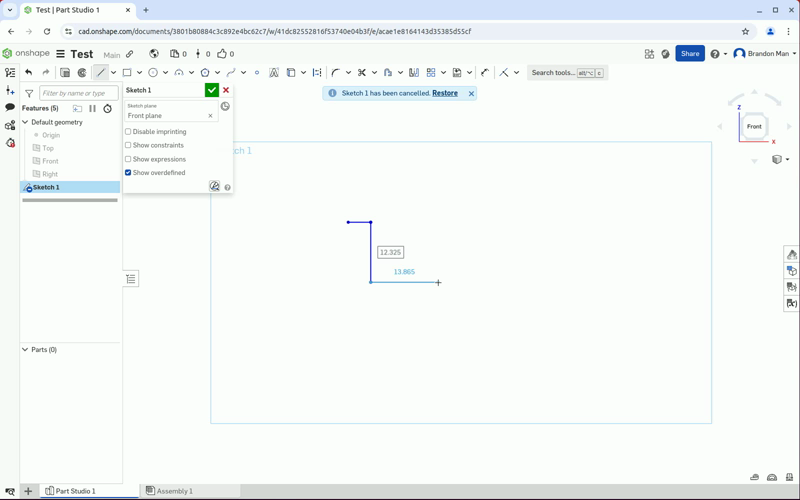
click(438, 282)
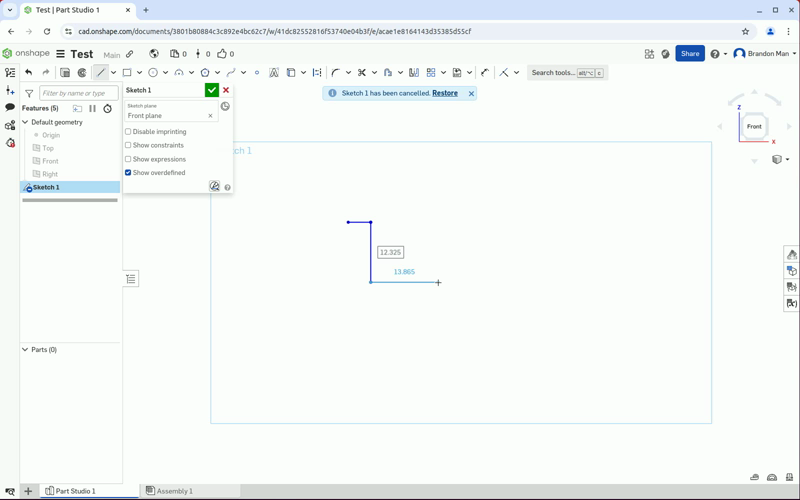
key_up(shift)
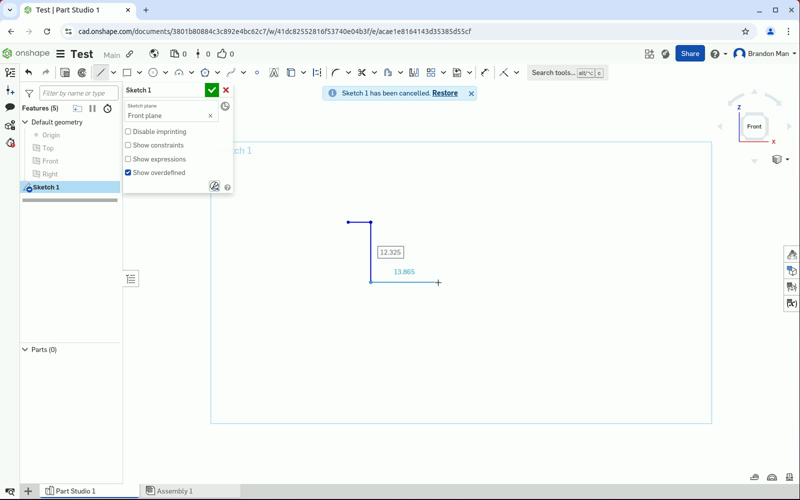
key_down(shift)
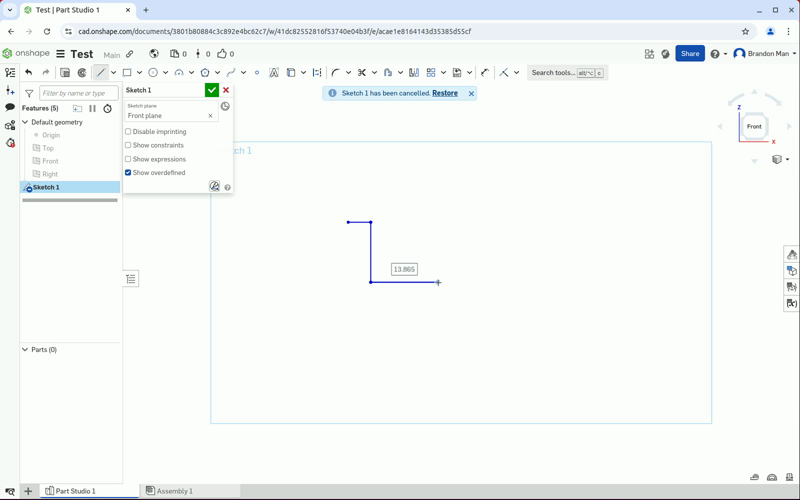
mouse_move(438, 222)
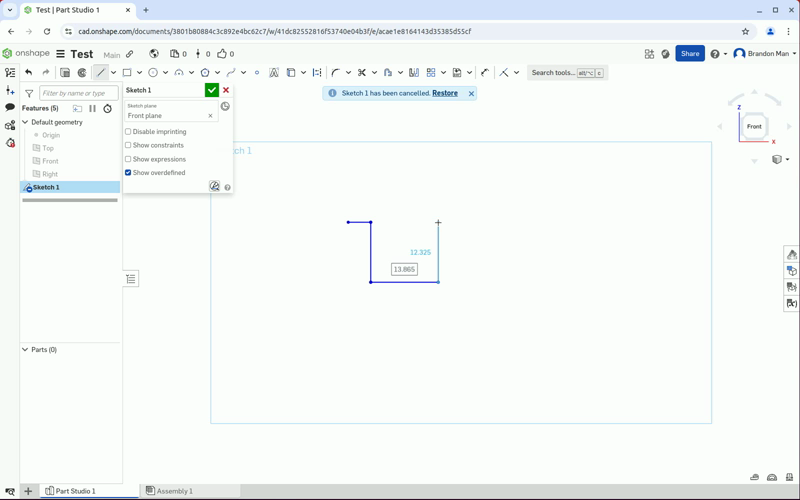
click(438, 222)
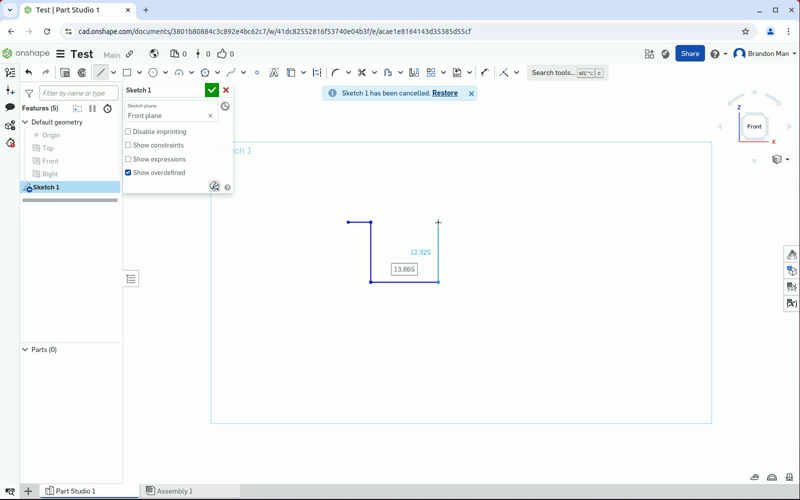
key_up(shift)
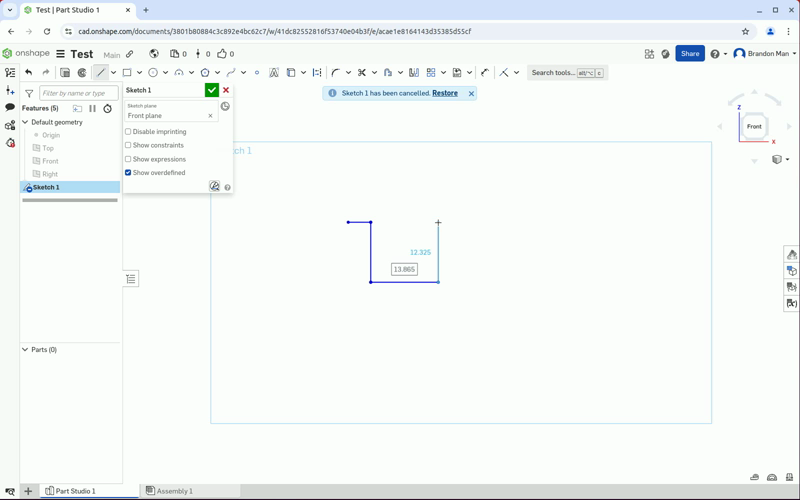
key_down(shift)
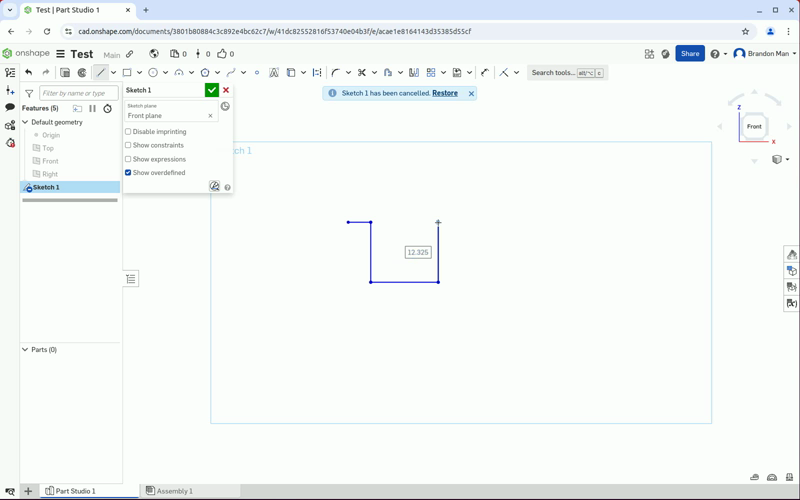
mouse_move(468, 222)
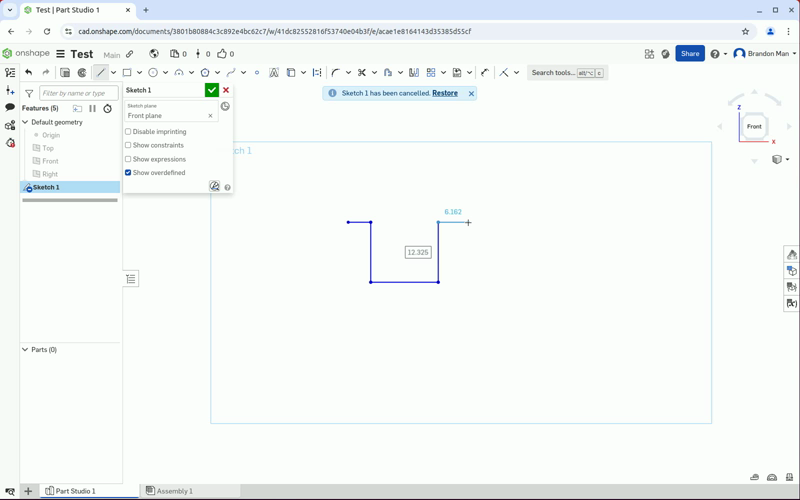
mouse_move(460, 222)
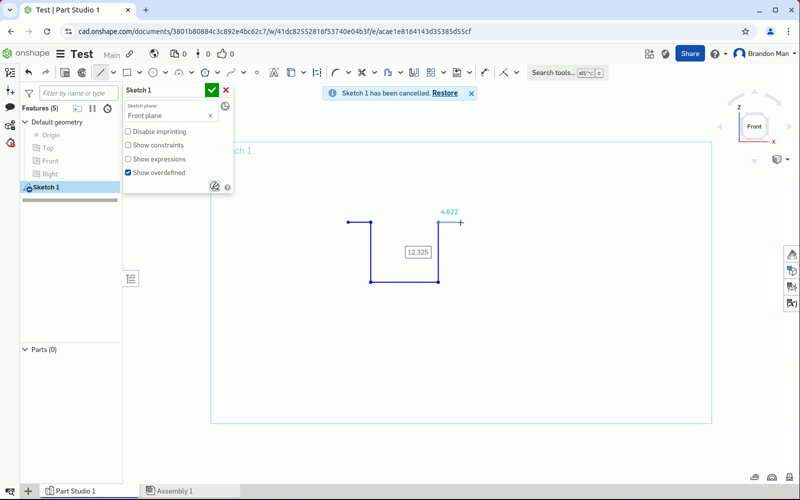
click(460, 222)
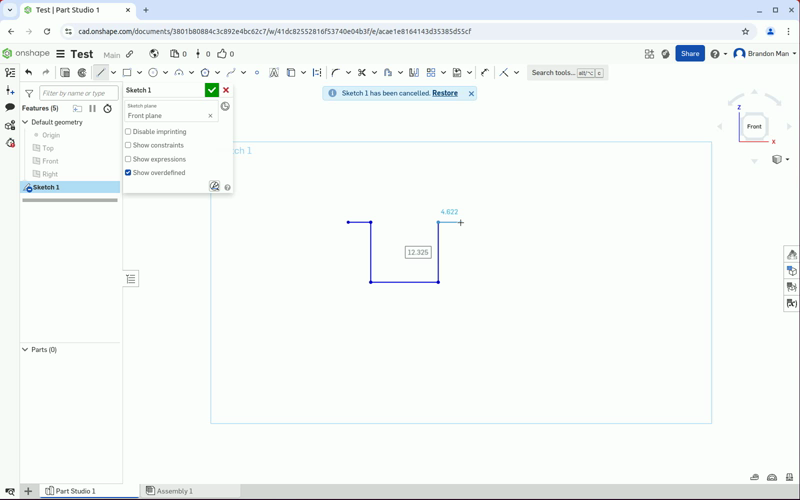
key_up(shift)
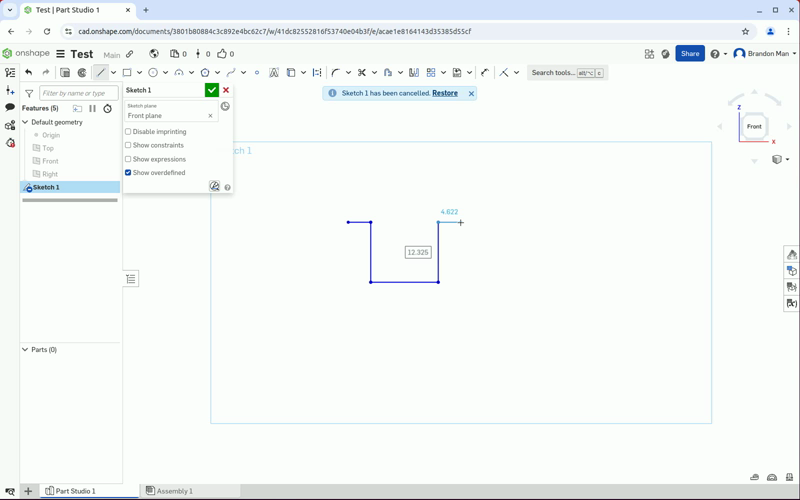
key_down(shift)
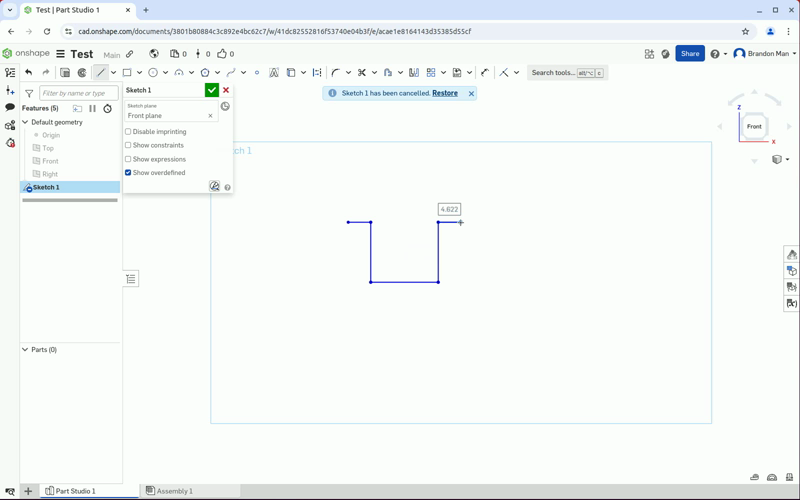
mouse_move(490, 222)
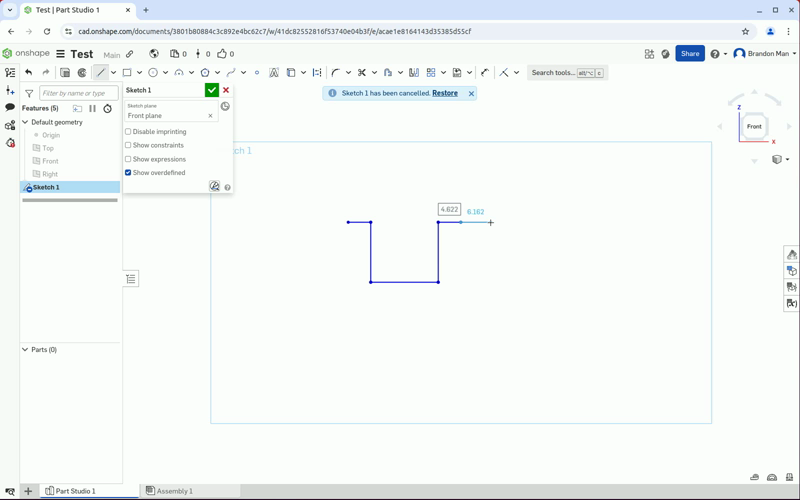
mouse_move(460, 210)
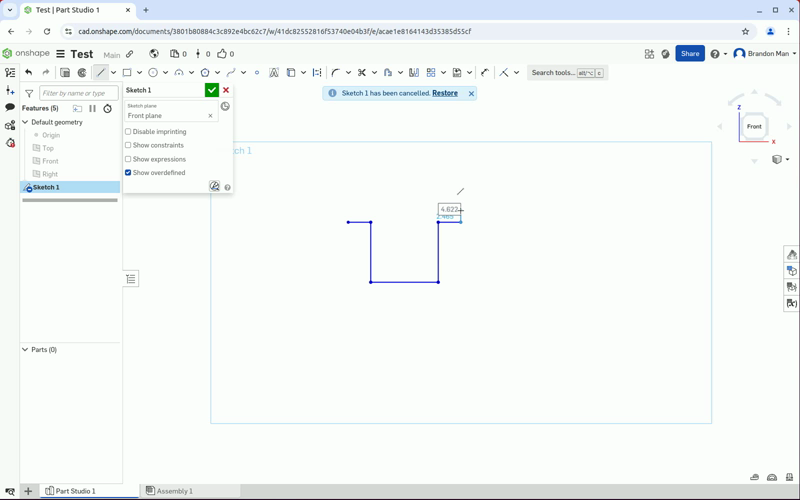
click(460, 210)
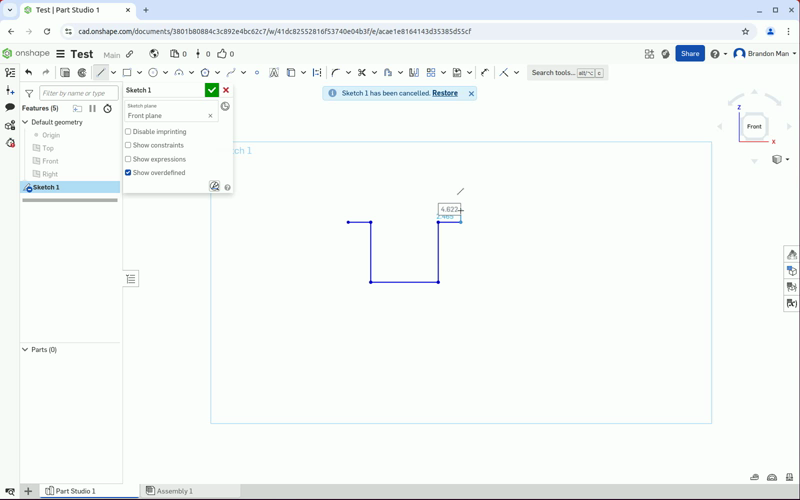
key_up(shift)
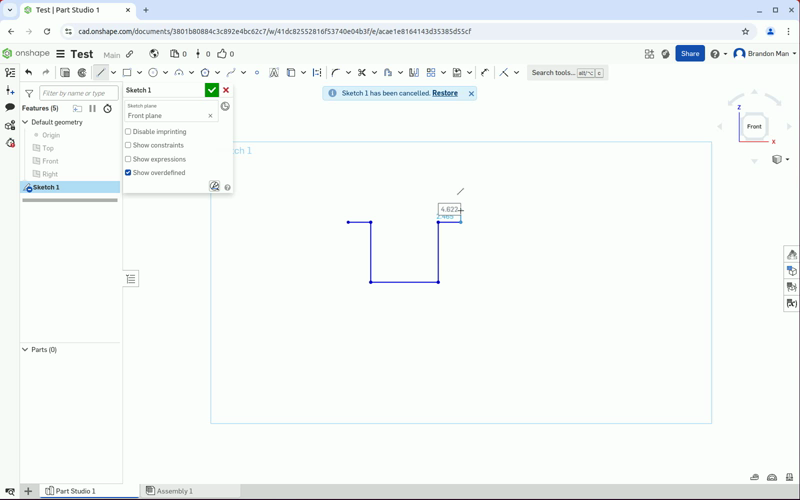
key_down(shift)
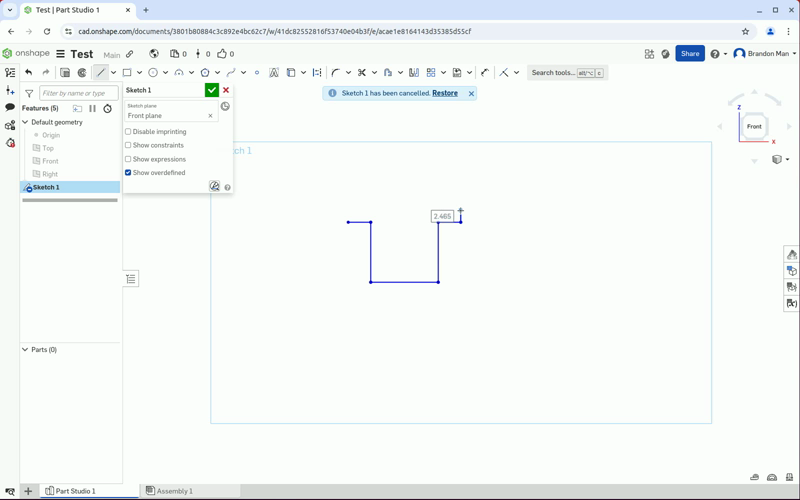
mouse_move(348, 210)
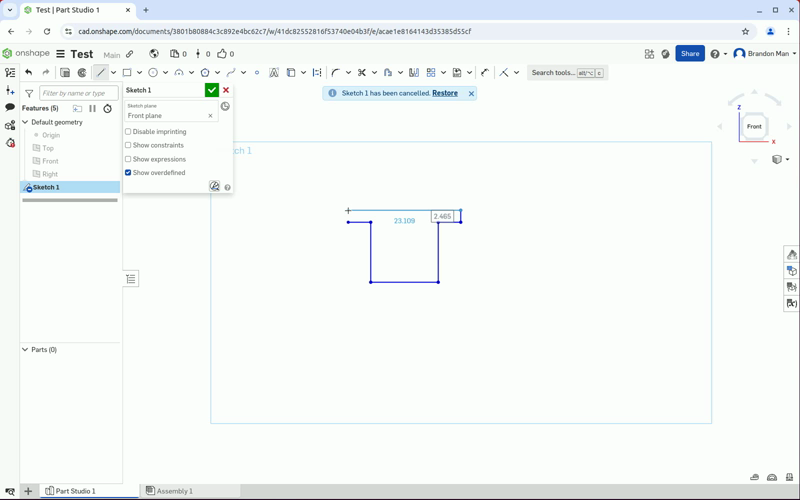
click(348, 210)
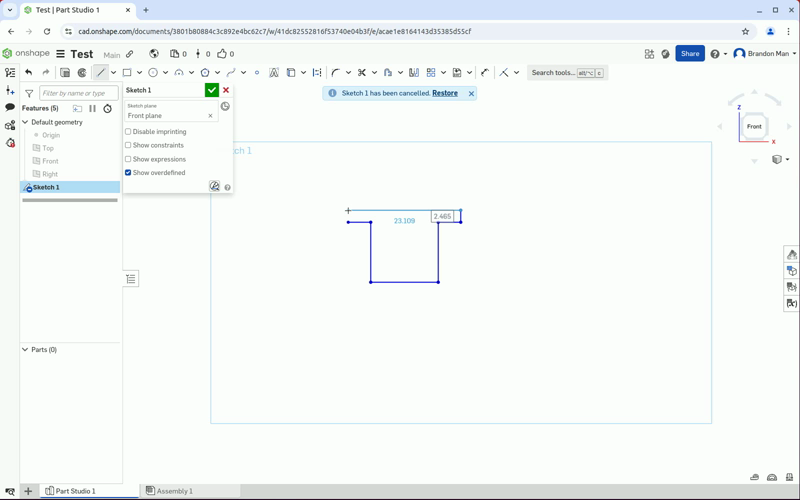
key_up(shift)
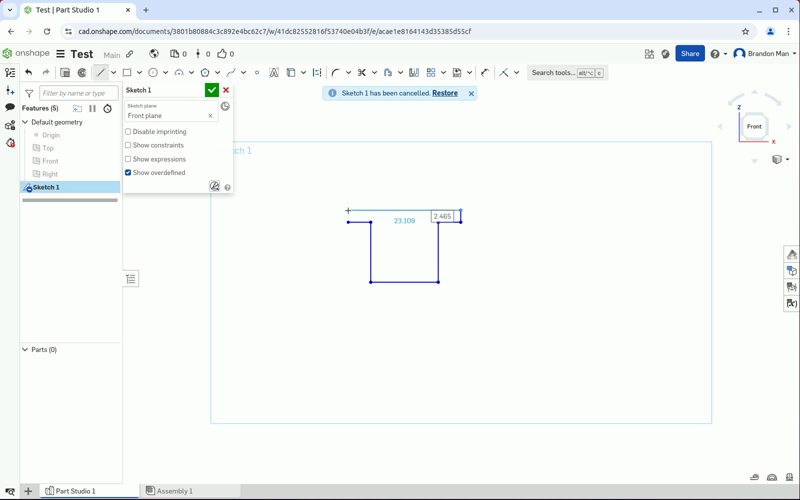
mouse_move(378, 210)
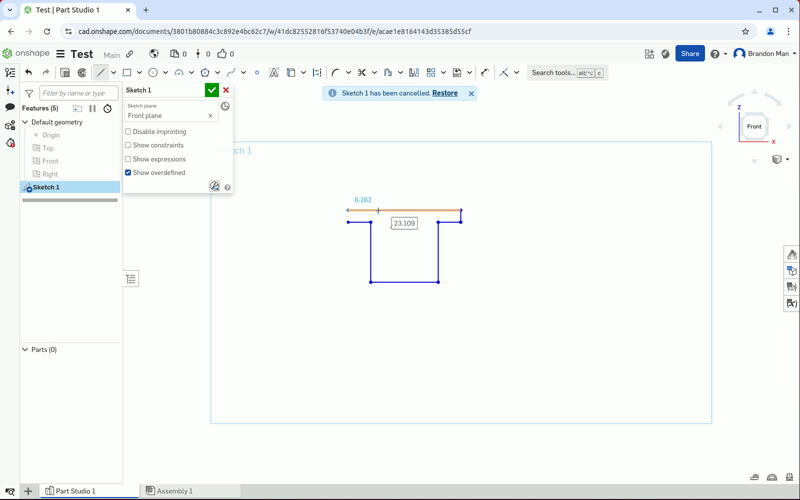
key_down(shift)
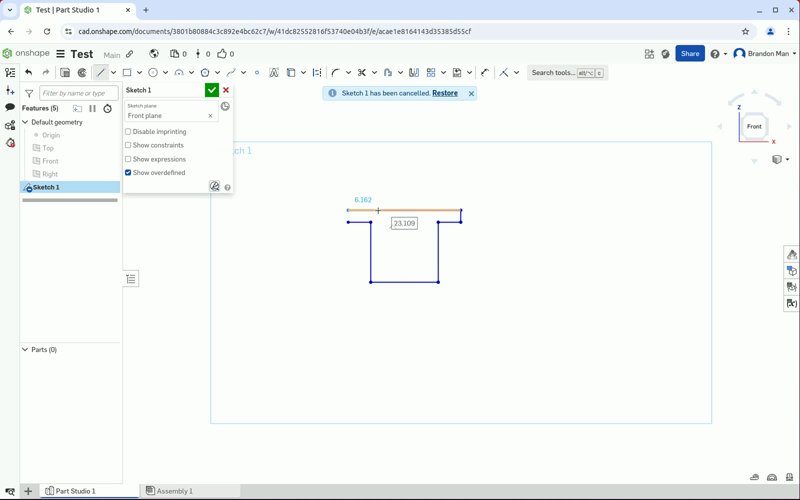
mouse_move(348, 222)
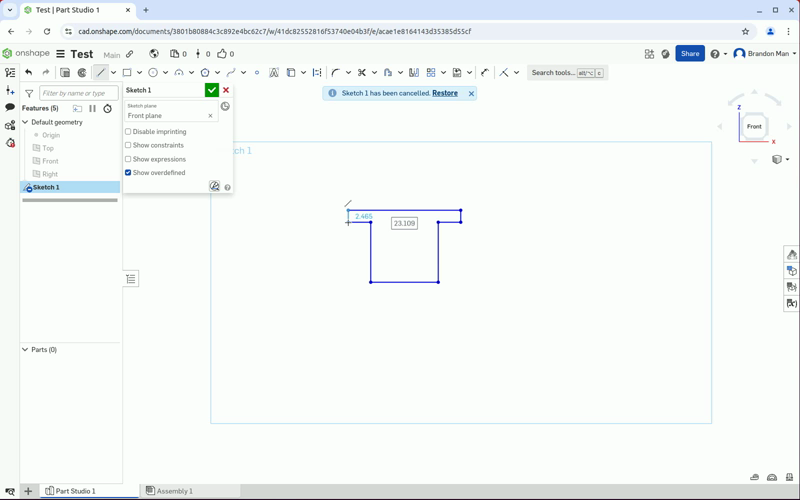
key_up(shift)
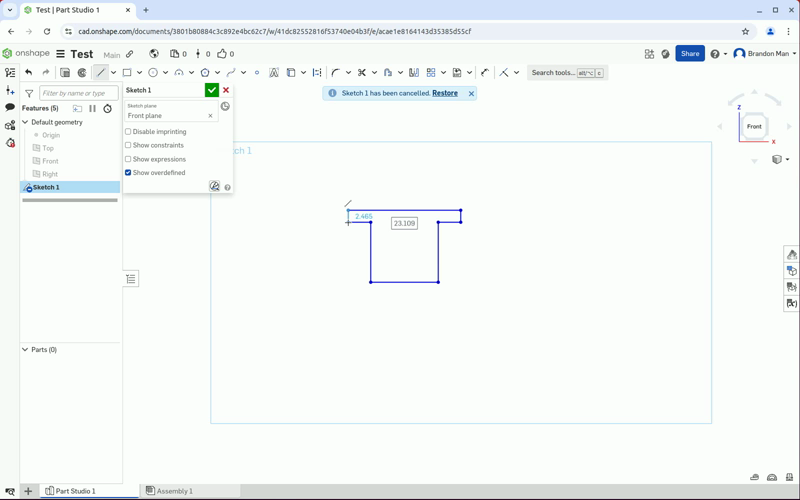
click(348, 222)
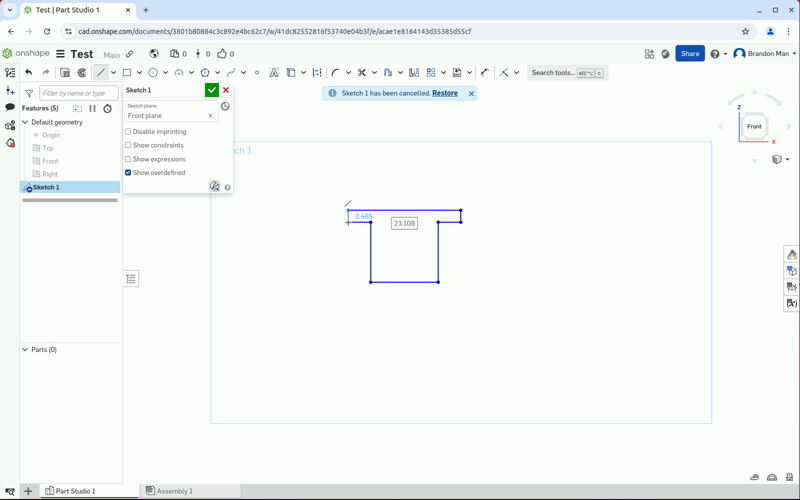
key(esc)
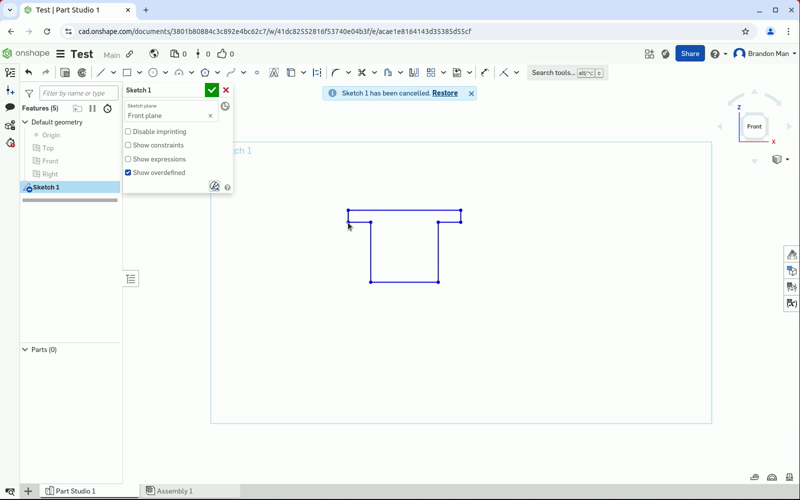
key(c)
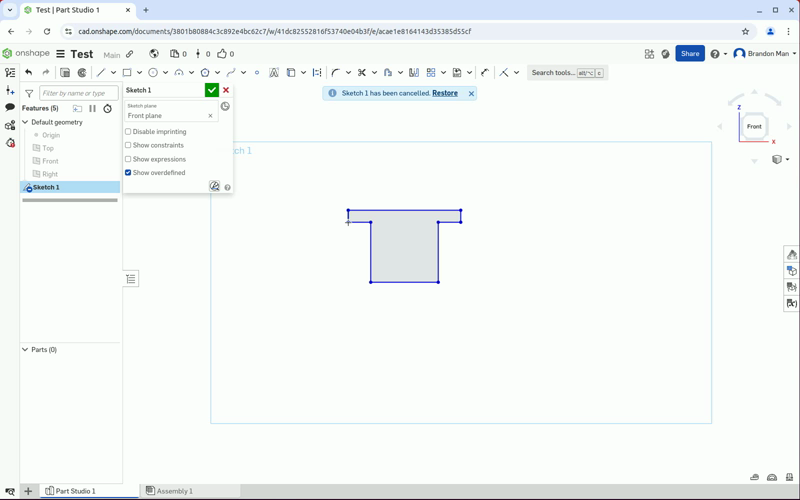
key_down(shift)
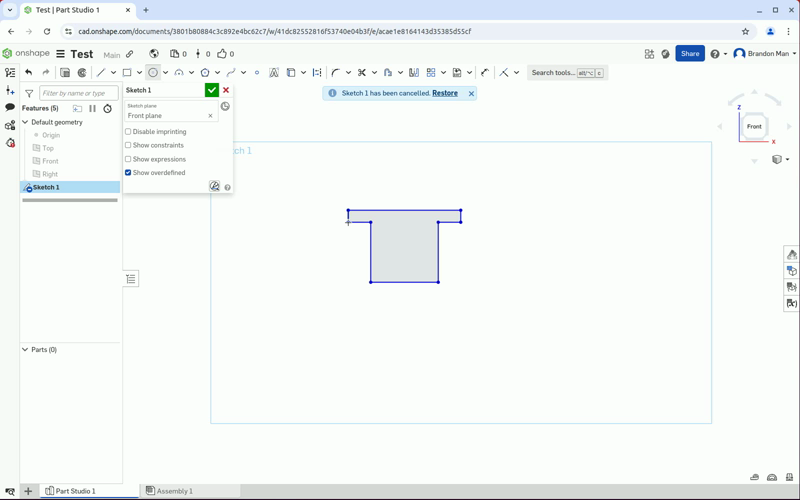
mouse_move(404, 246)
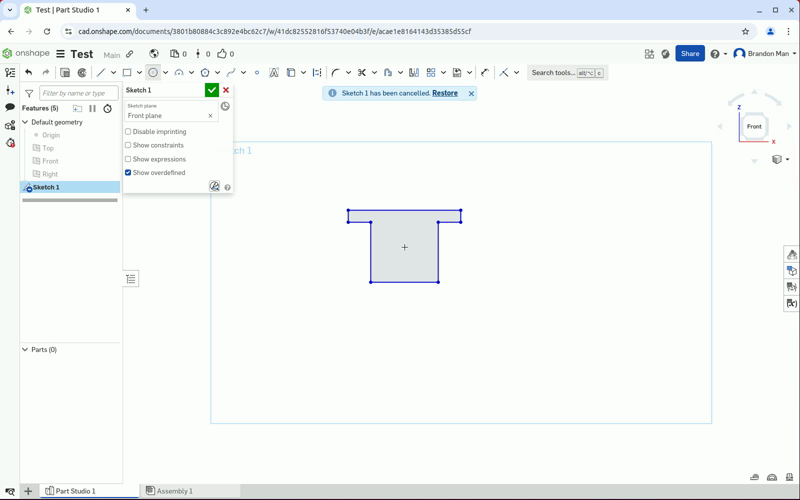
click(404, 246)
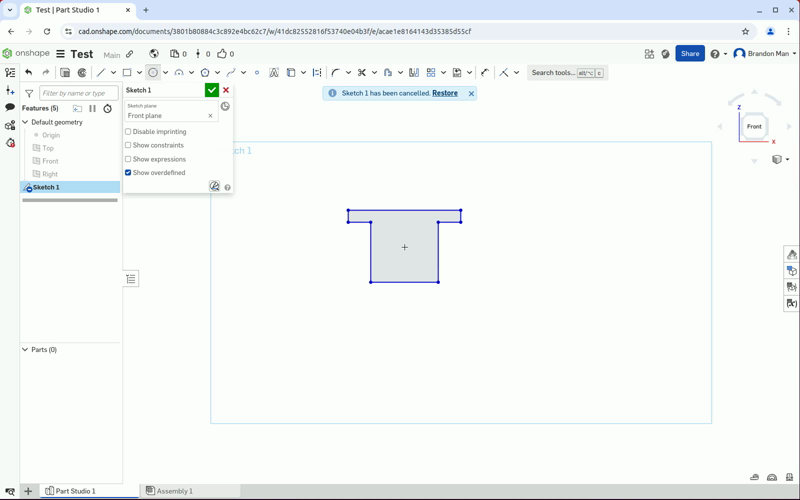
key_up(shift)
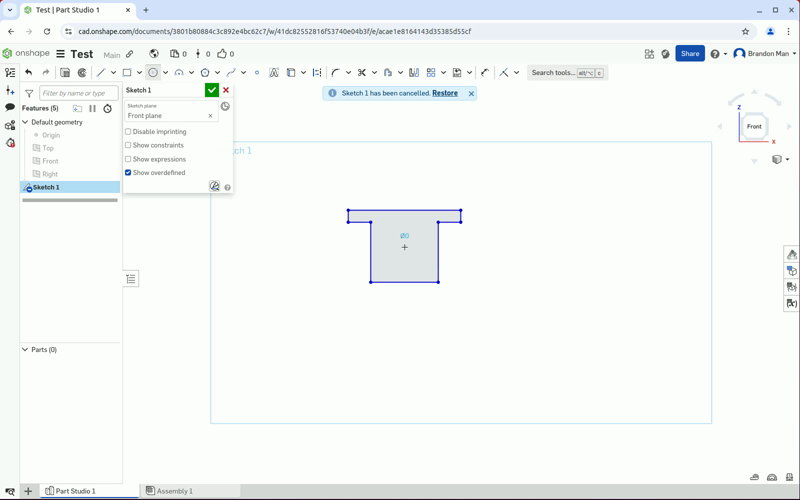
mouse_move(416, 246)
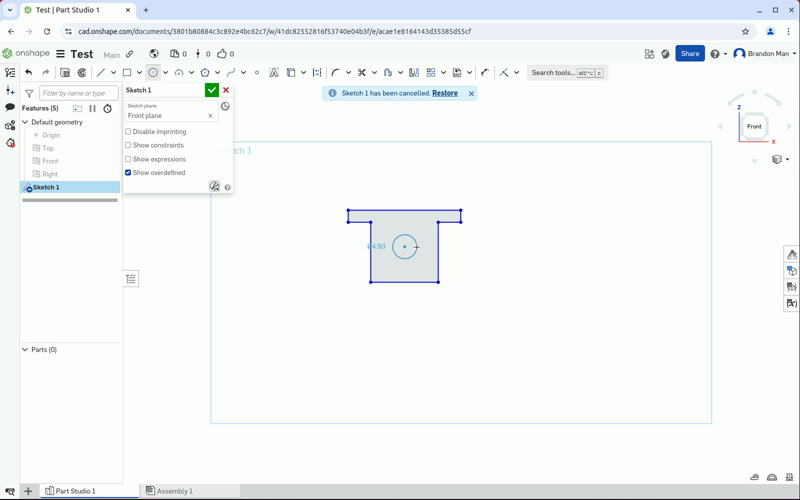
click(416, 246)
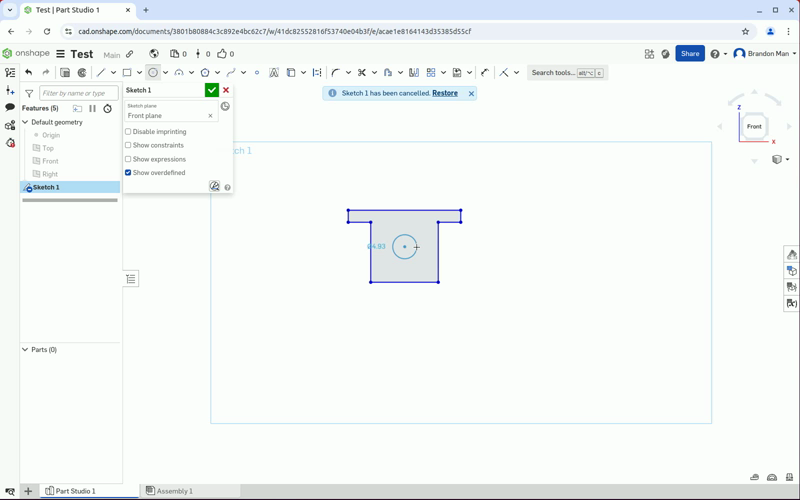
key(esc)
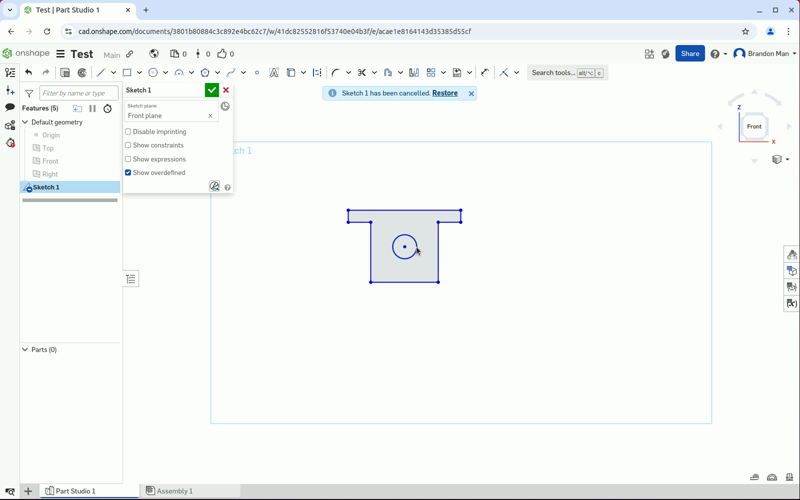
mouse_move(423, 234)
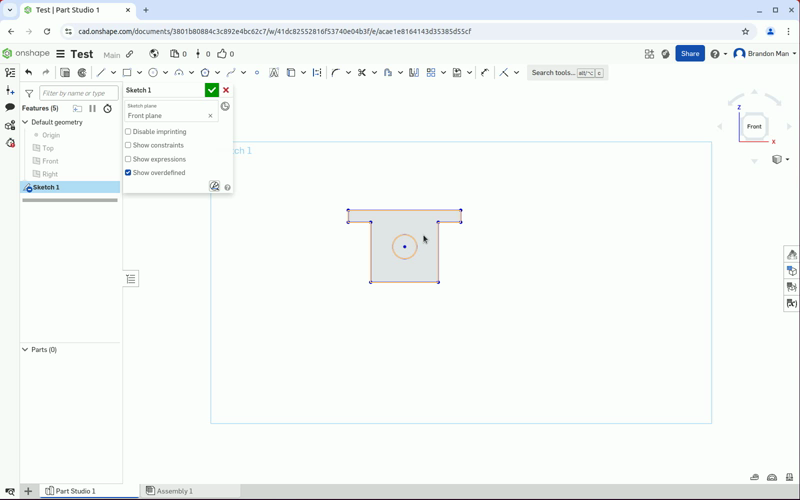
click(423, 234)
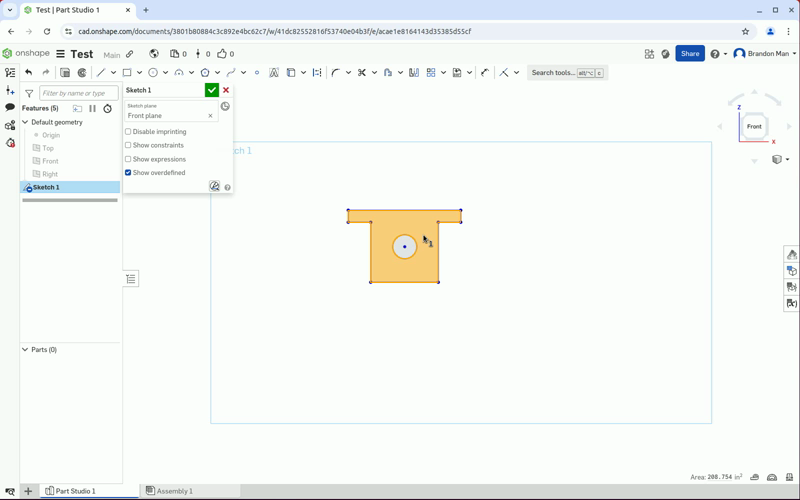
mouse_move(73, 352)
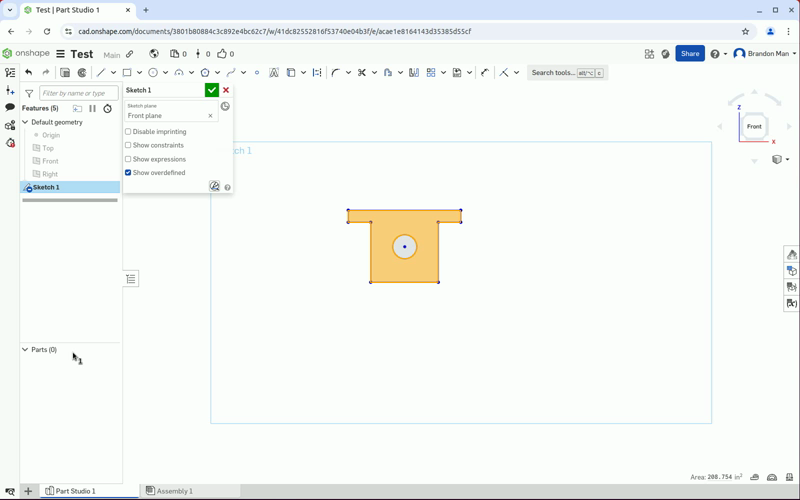
key(shift+y)
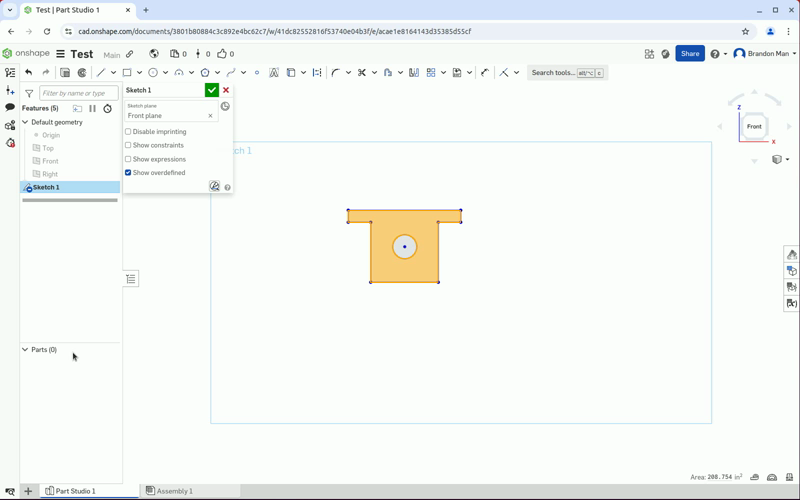
key(shift+e)
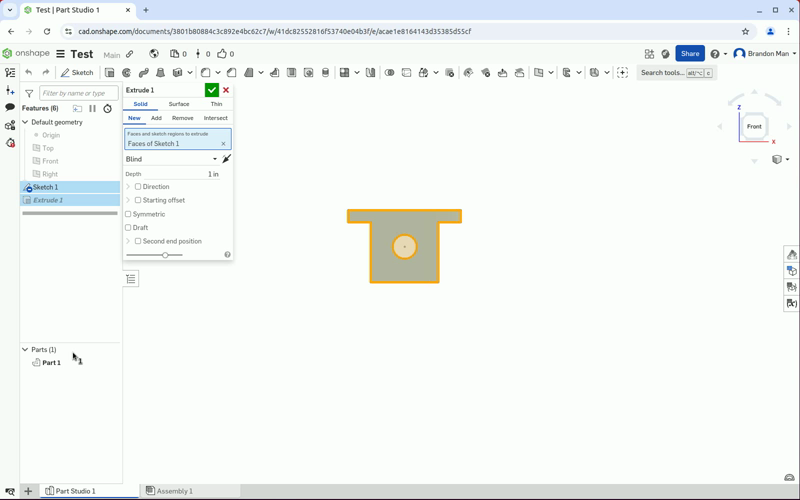
mouse_move(143, 106)
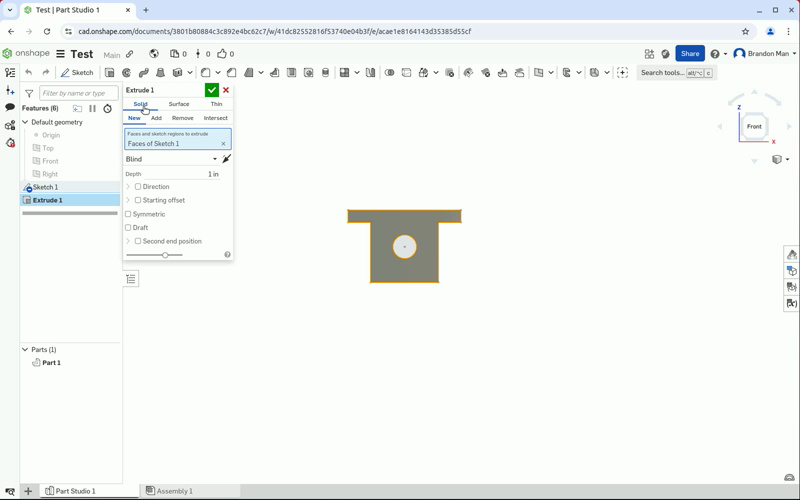
click(143, 106)
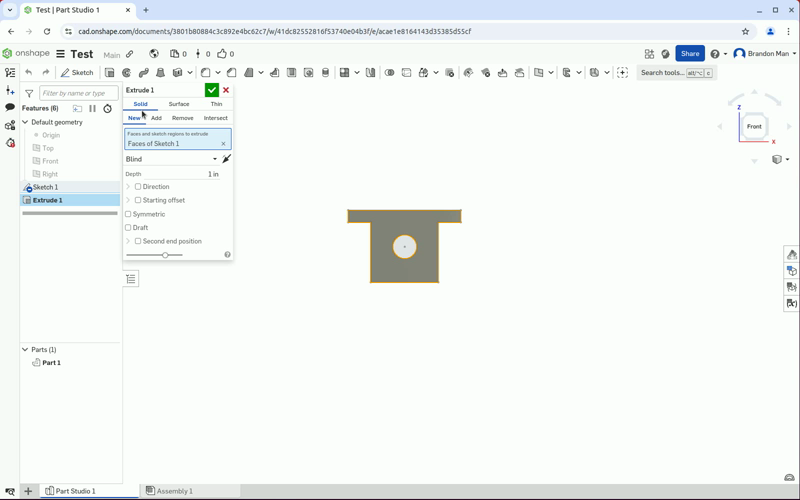
mouse_move(137, 120)
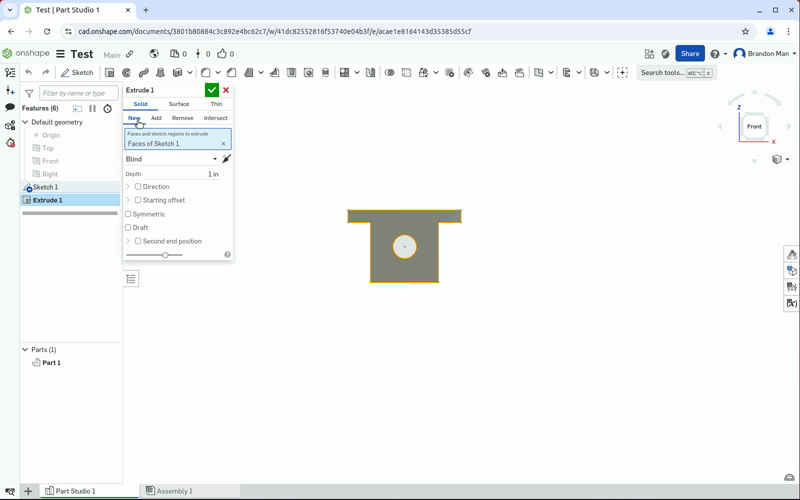
click(137, 120)
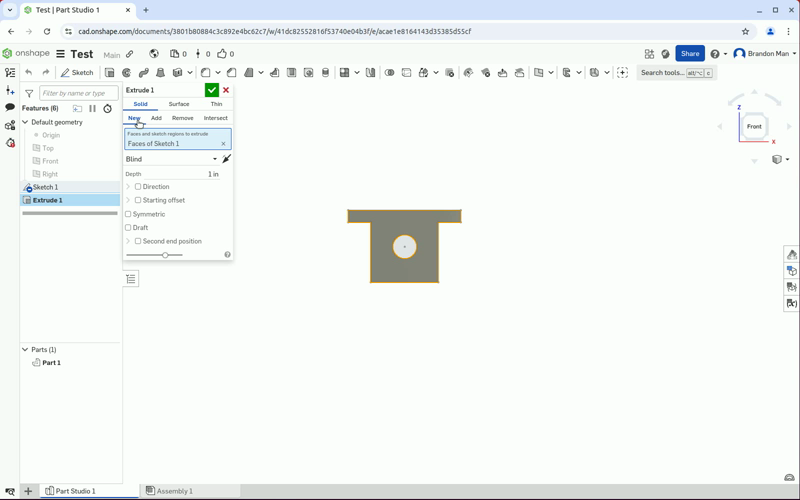
key(tab, 4)
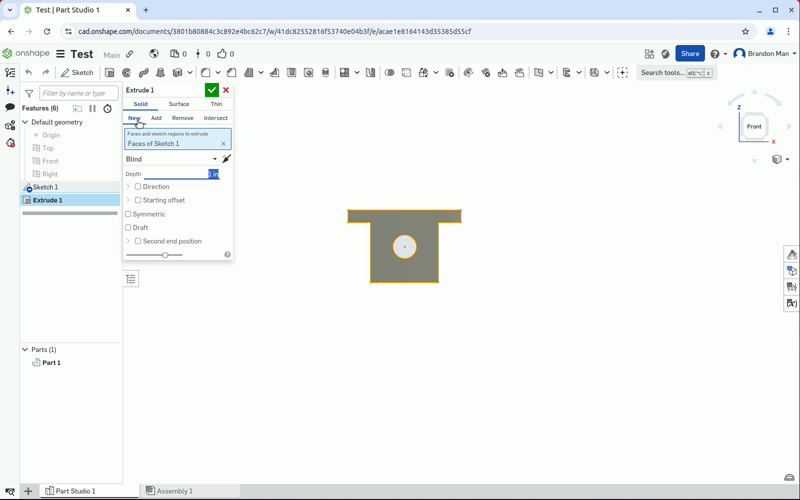
text(2.407)
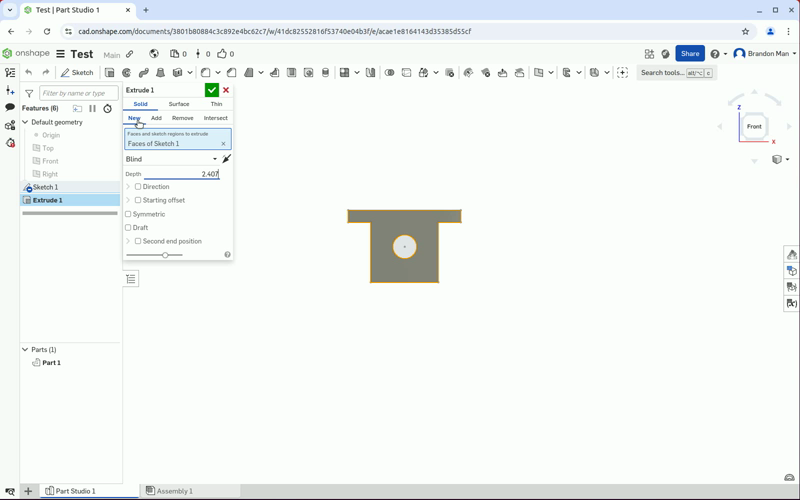
key(enter)
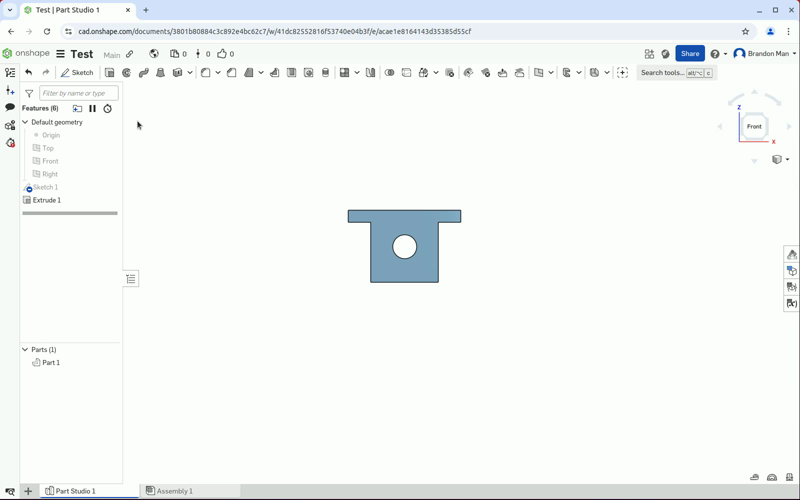
key(shift+h)
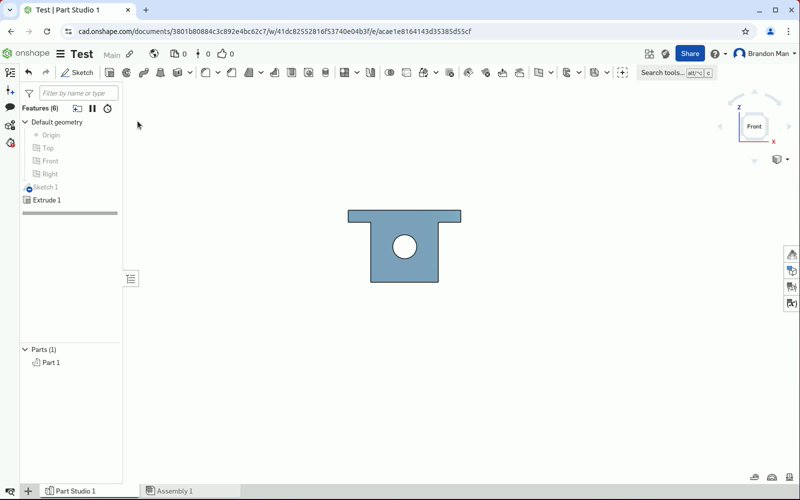
key(shift+h)
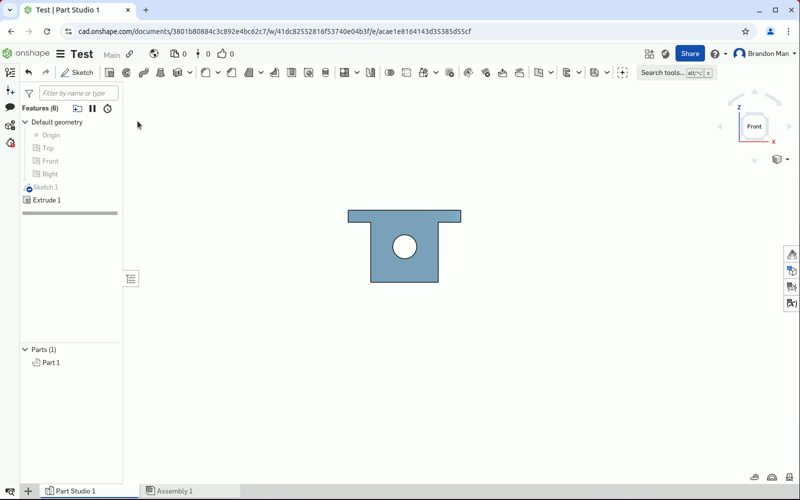
mouse_move(73, 189)
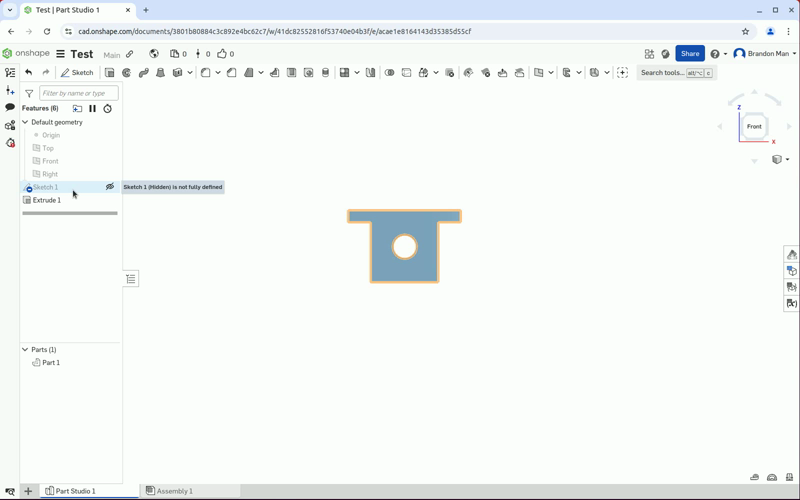
click(73, 189)
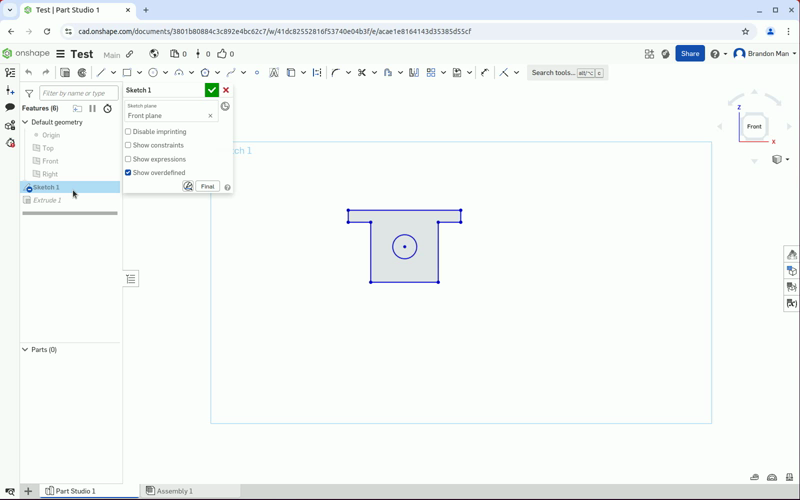
mouse_move(229, 92)
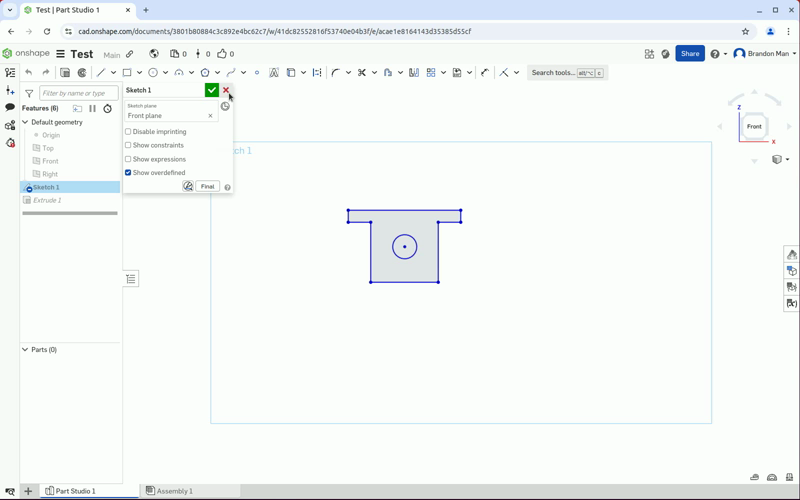
click(229, 92)
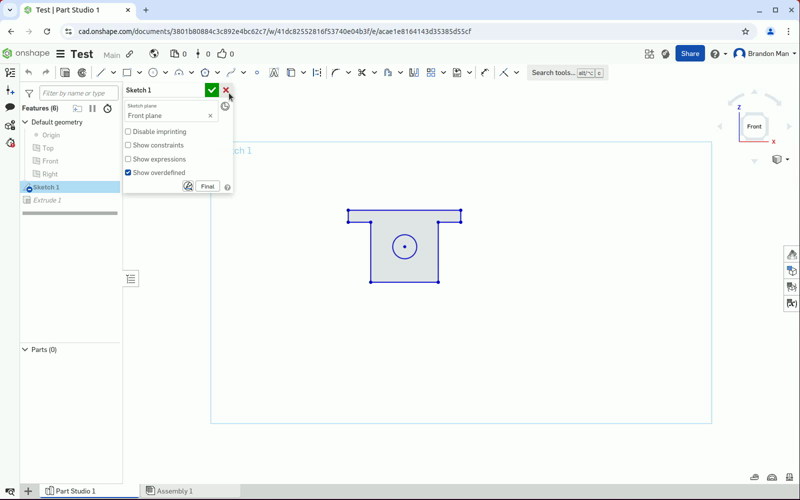
key(shift+s)
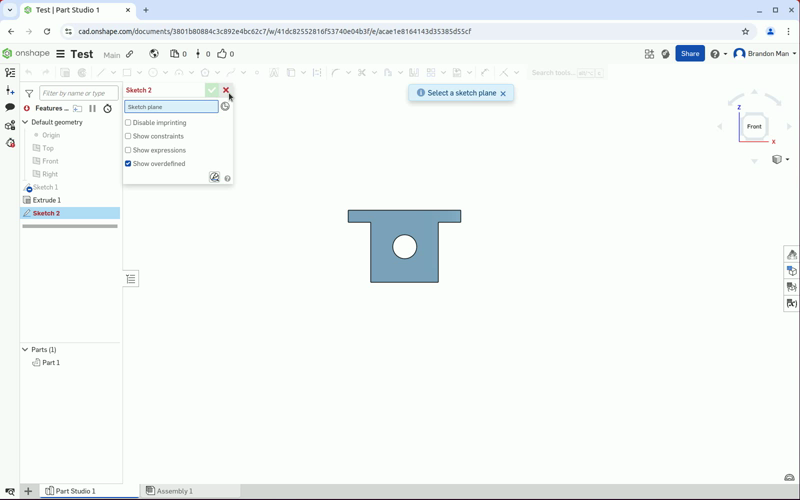
mouse_move(73, 163)
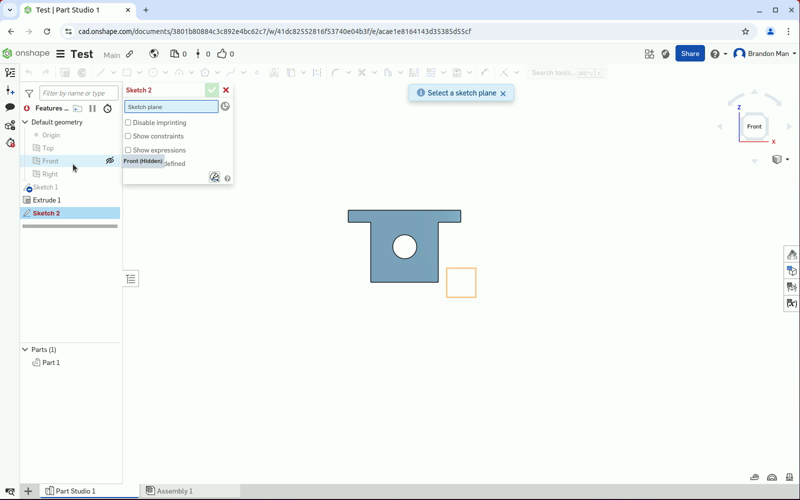
click(73, 163)
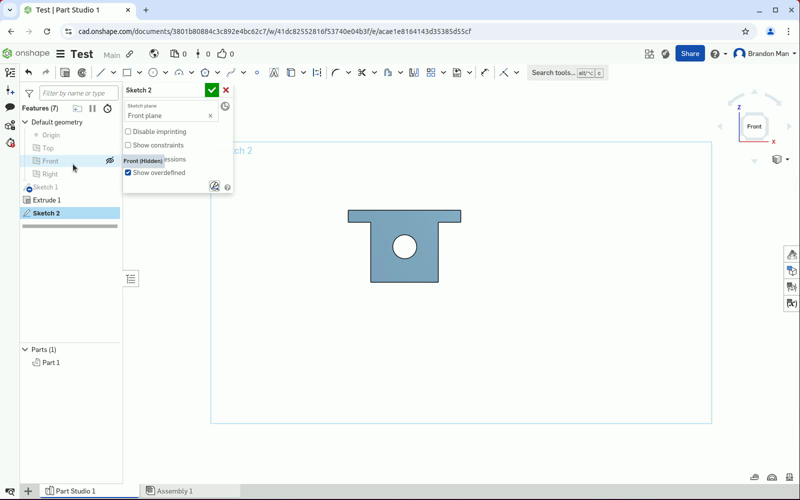
mouse_move(73, 352)
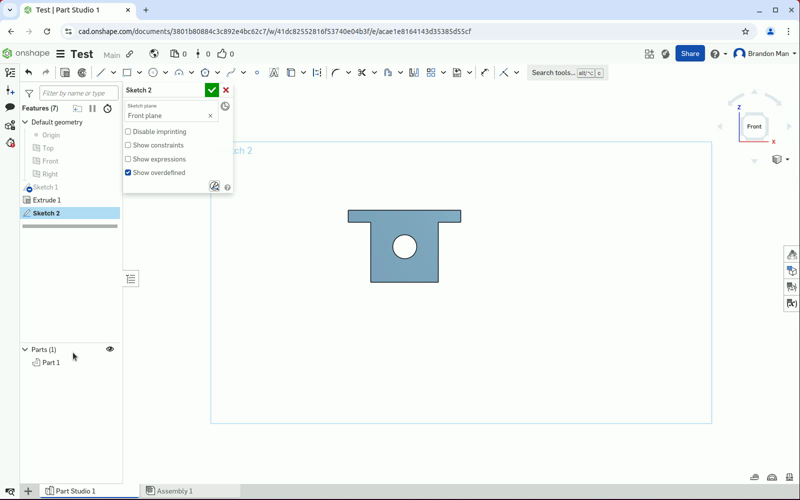
key(y)
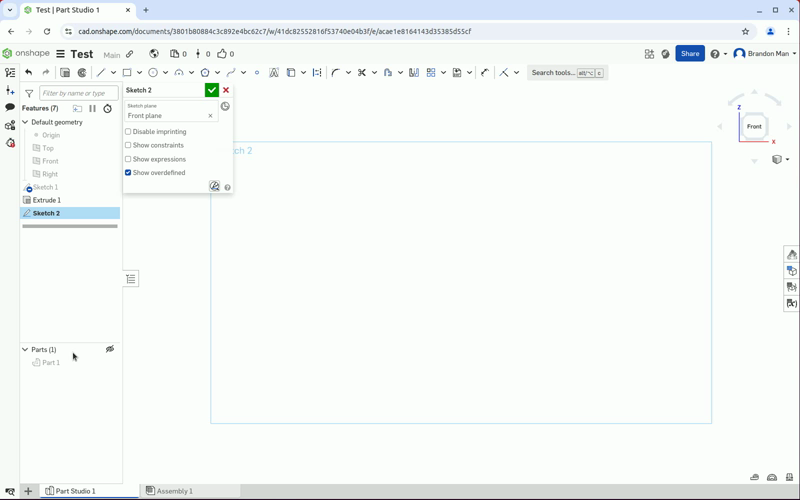
key(c)
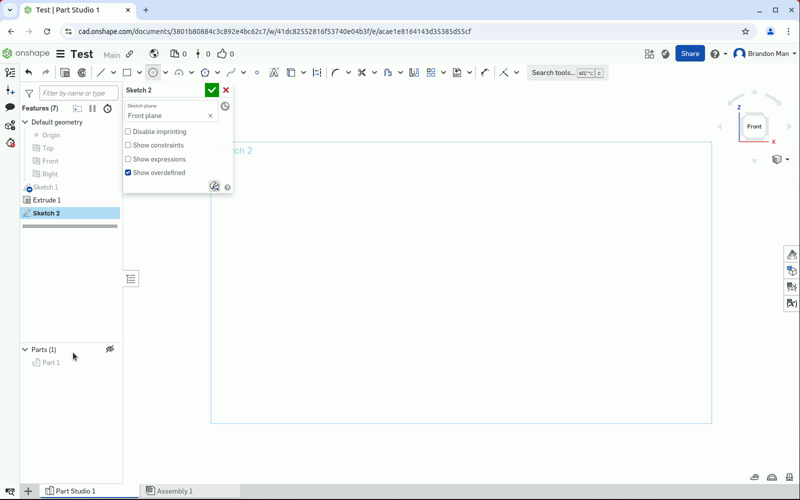
key_down(shift)
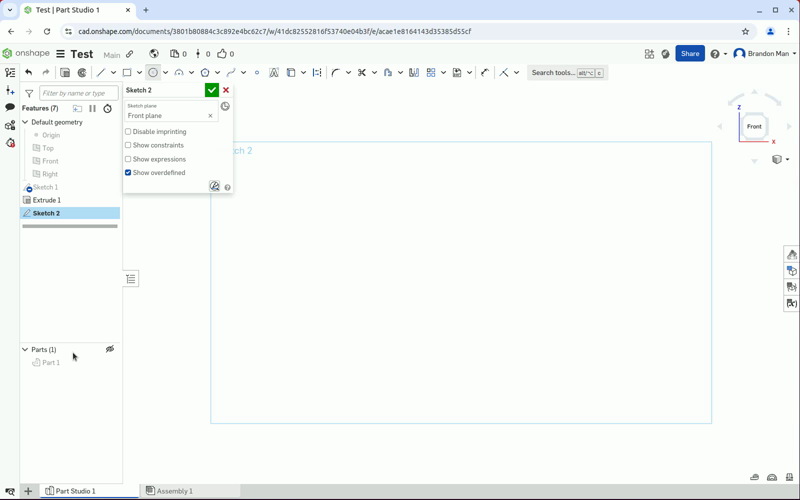
mouse_move(404, 246)
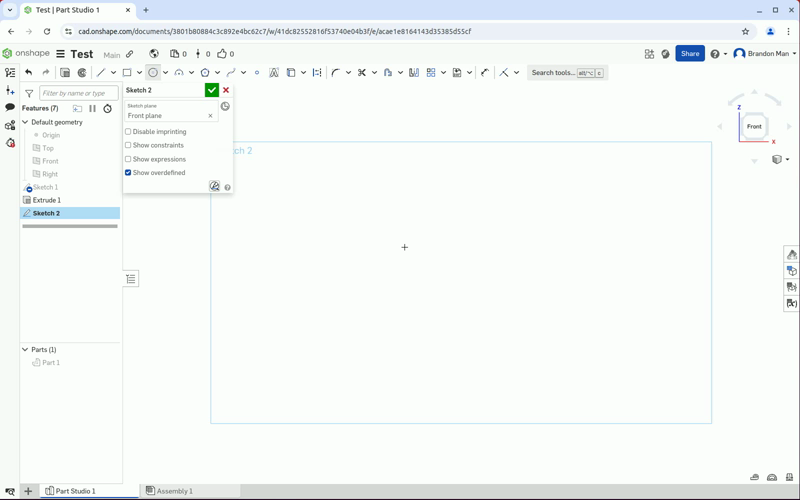
click(404, 246)
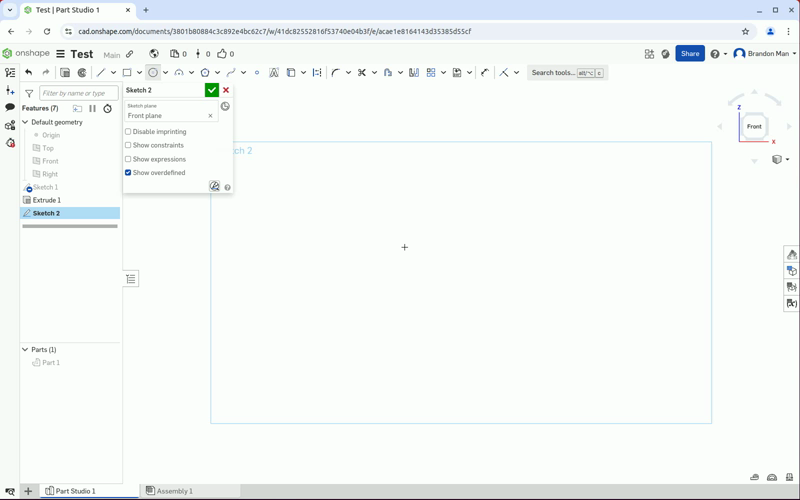
key_up(shift)
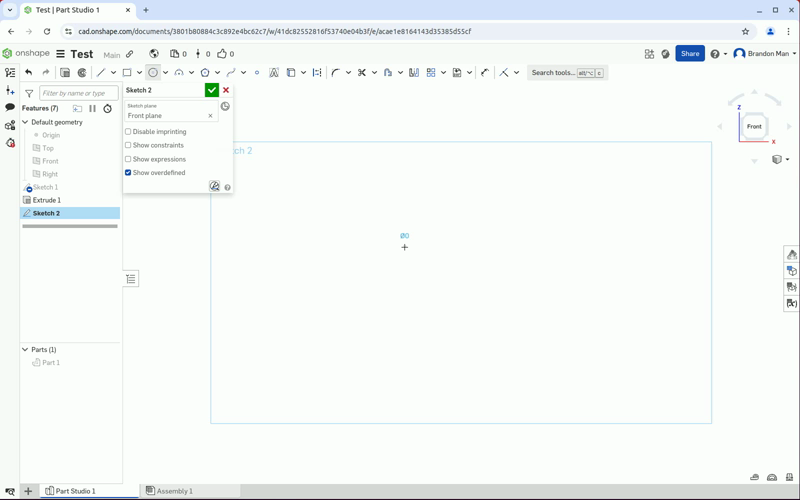
mouse_move(416, 246)
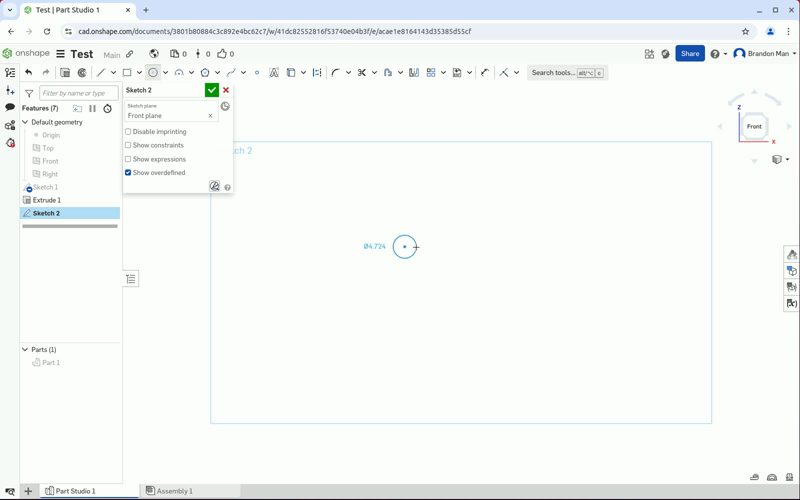
click(416, 246)
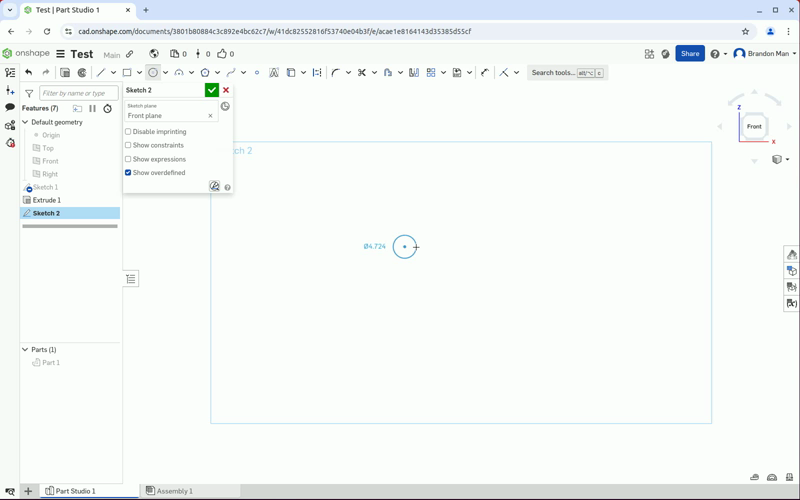
key(esc)
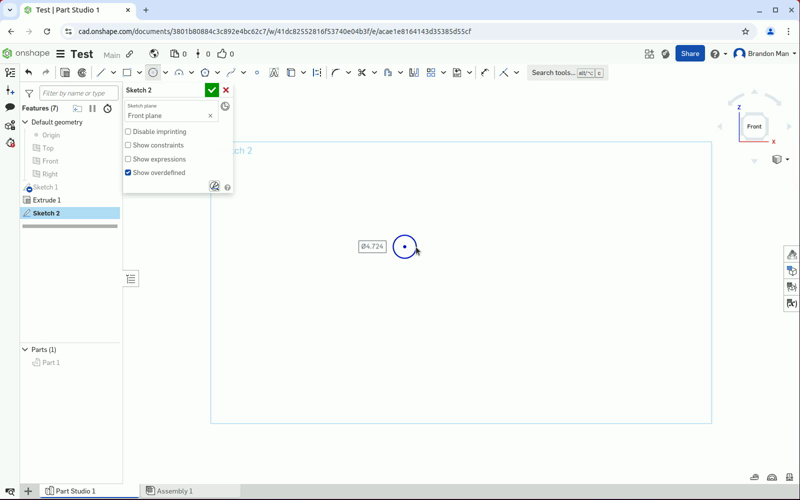
key(c)
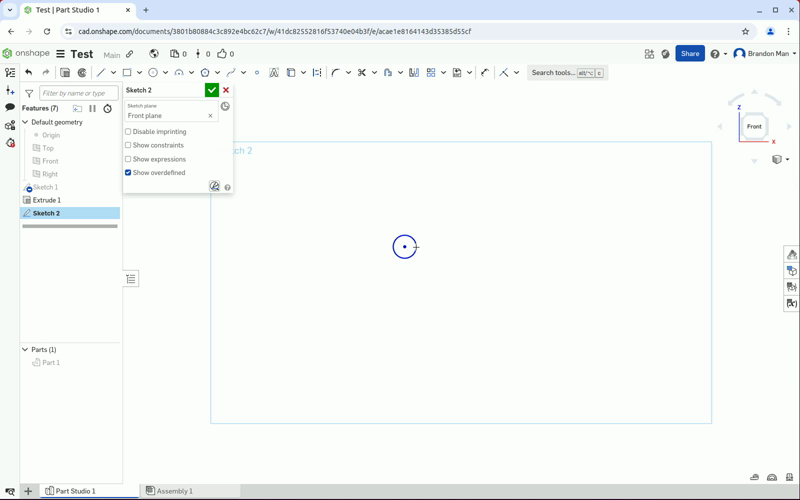
key_down(shift)
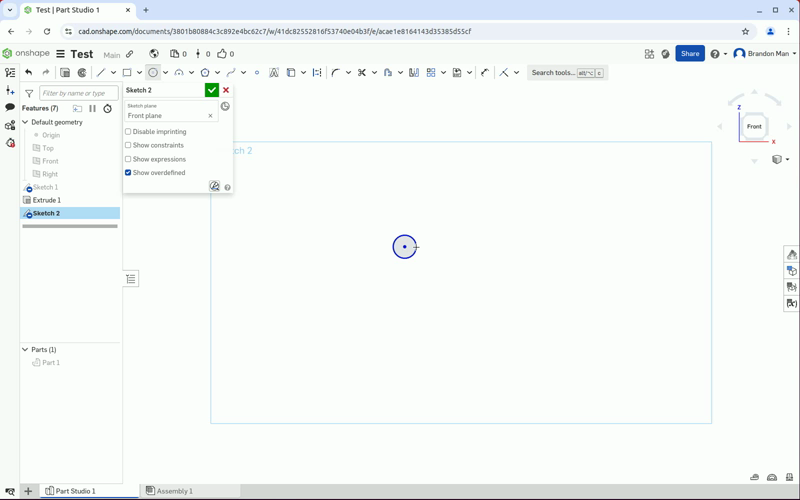
mouse_move(404, 246)
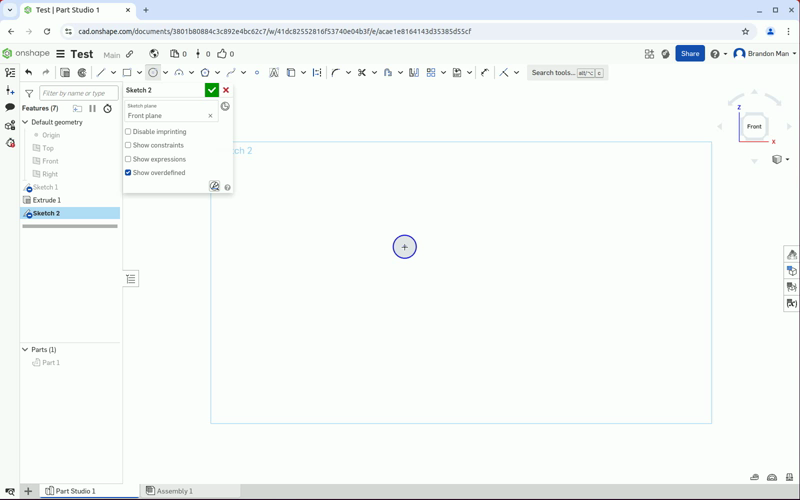
click(404, 246)
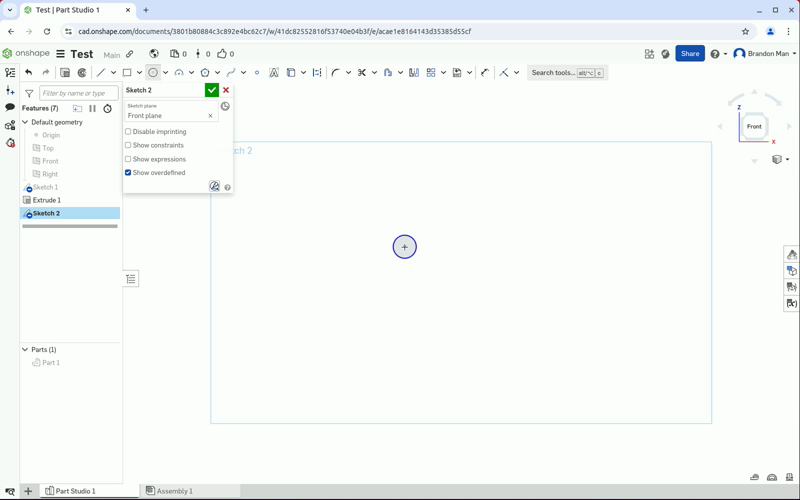
key_up(shift)
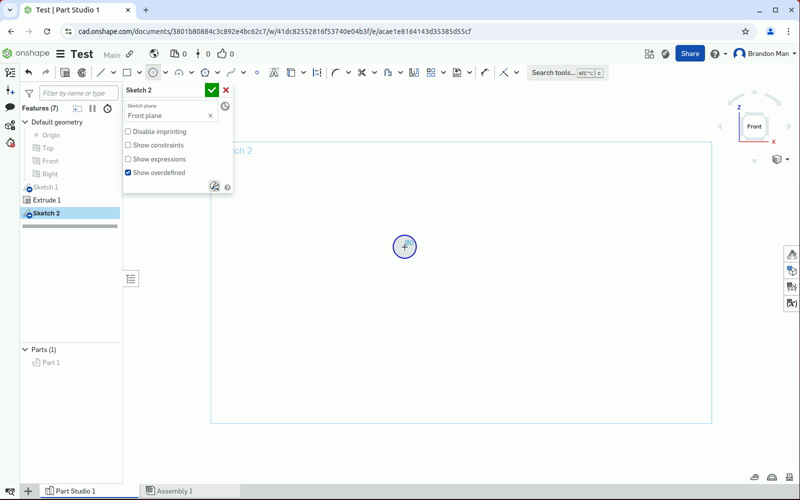
mouse_move(411, 246)
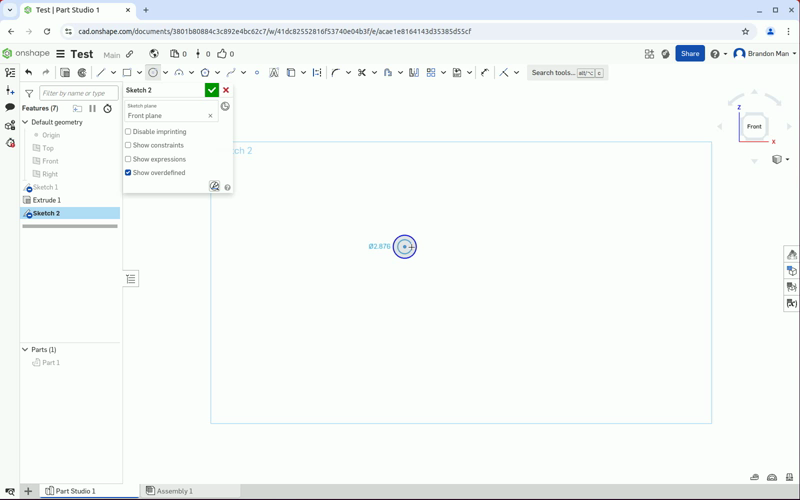
scroll(6)
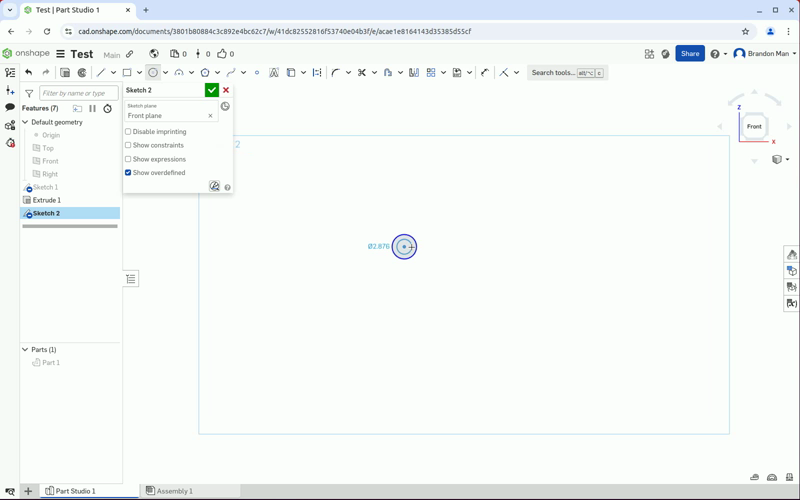
scroll(6)
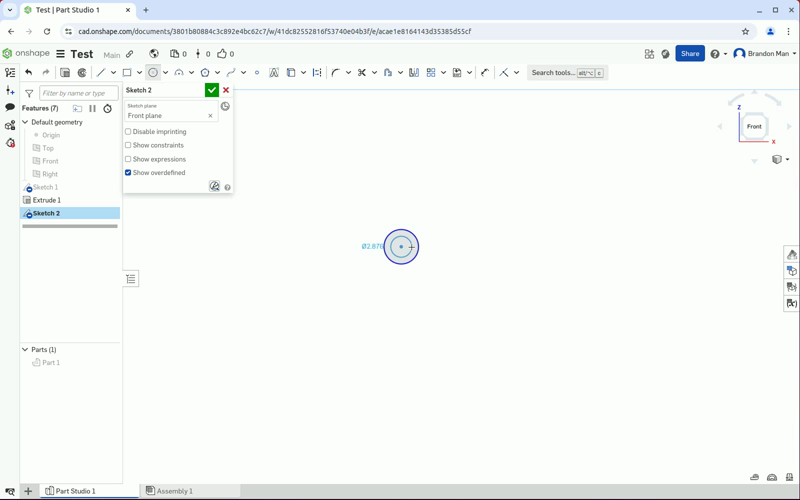
scroll(6)
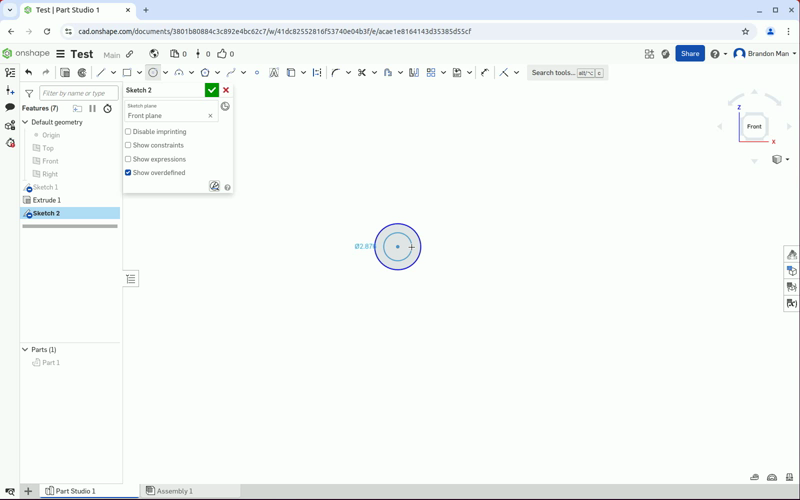
scroll(6)
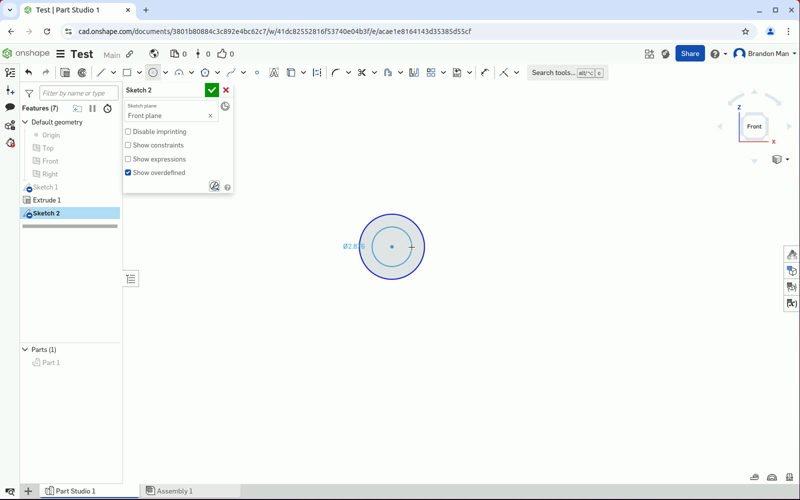
scroll(6)
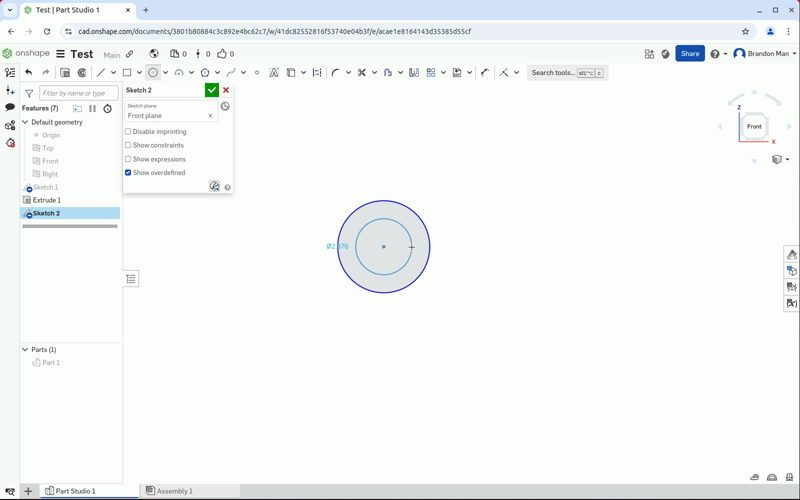
scroll(6)
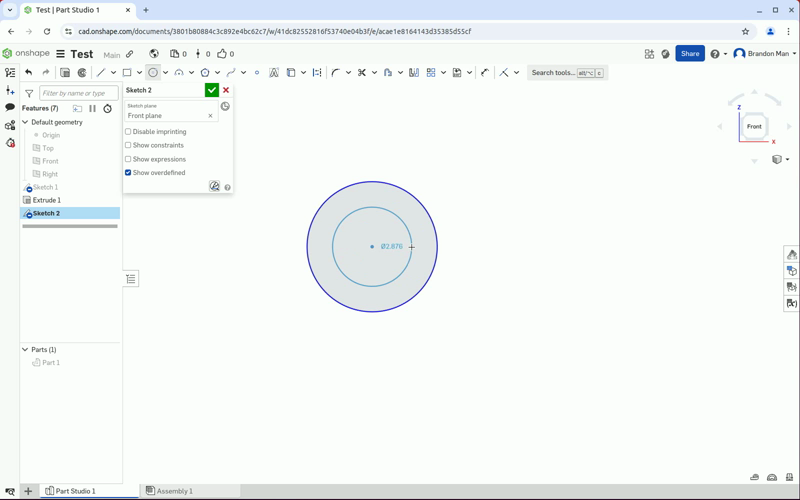
scroll(6)
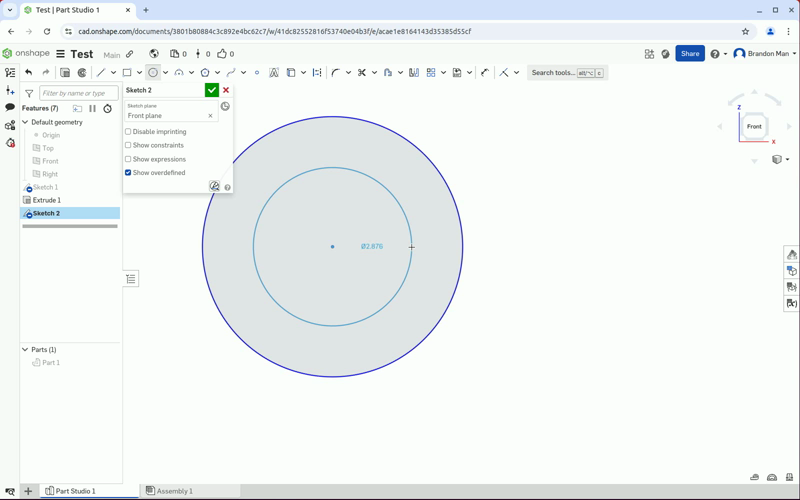
click(411, 246)
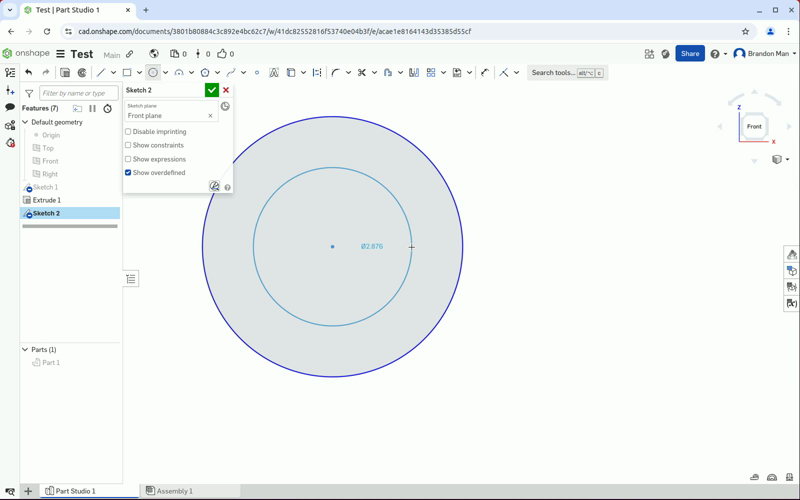
scroll(-6)
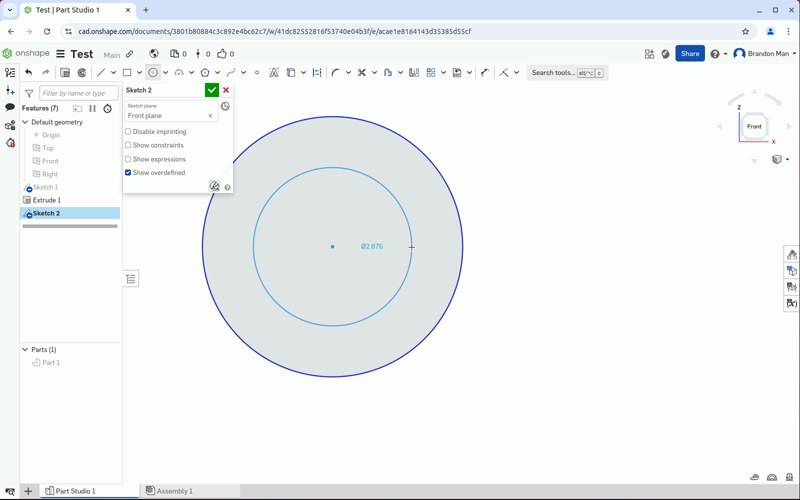
scroll(-6)
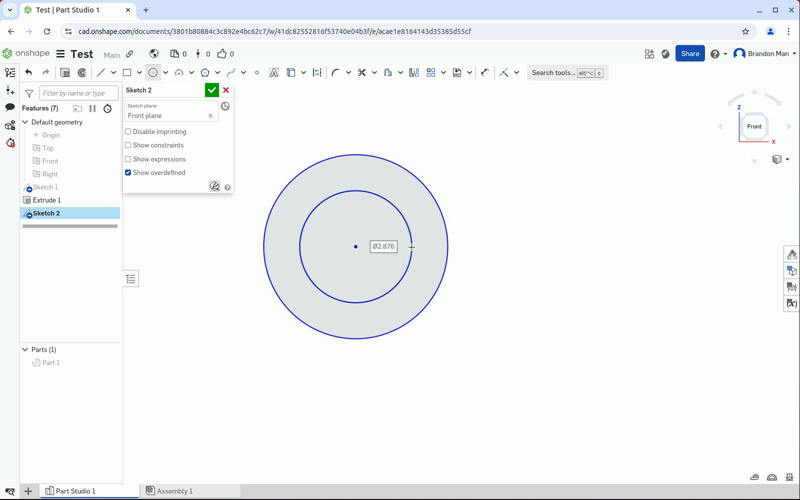
scroll(-6)
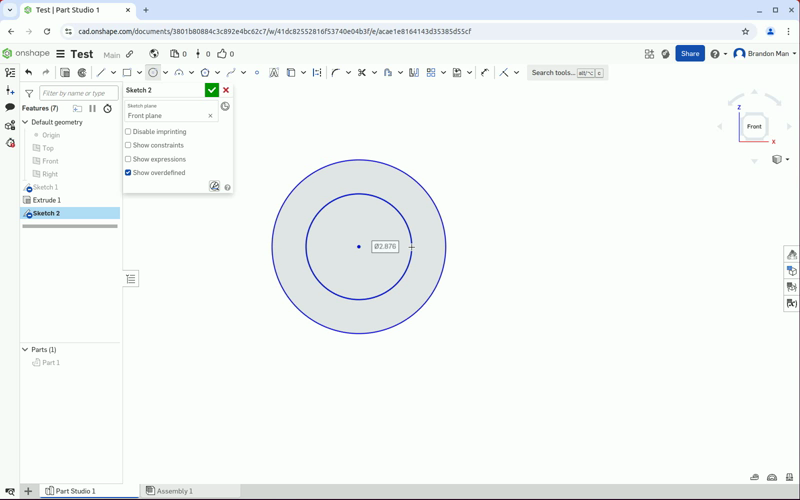
scroll(-6)
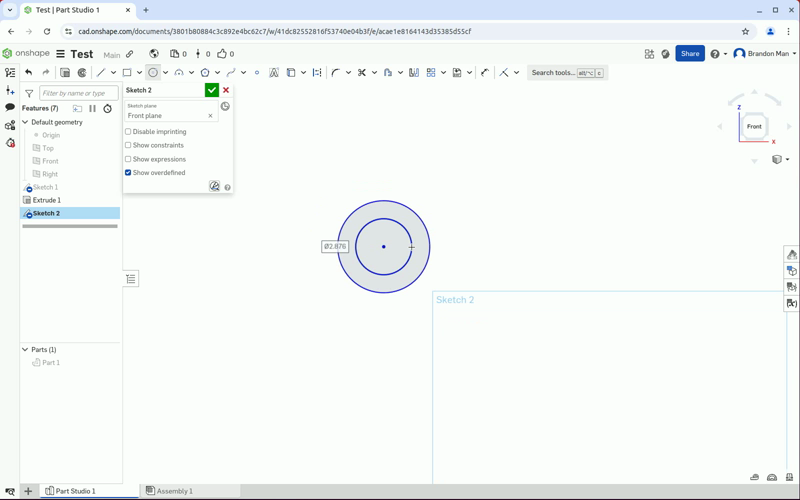
scroll(-6)
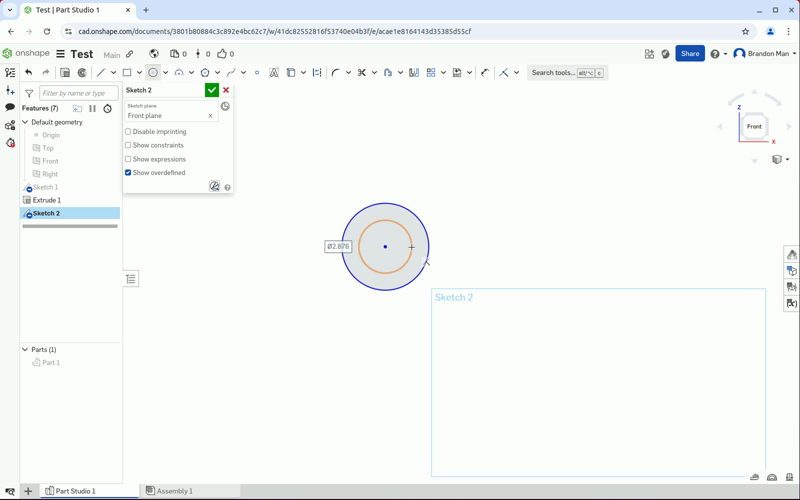
scroll(-6)
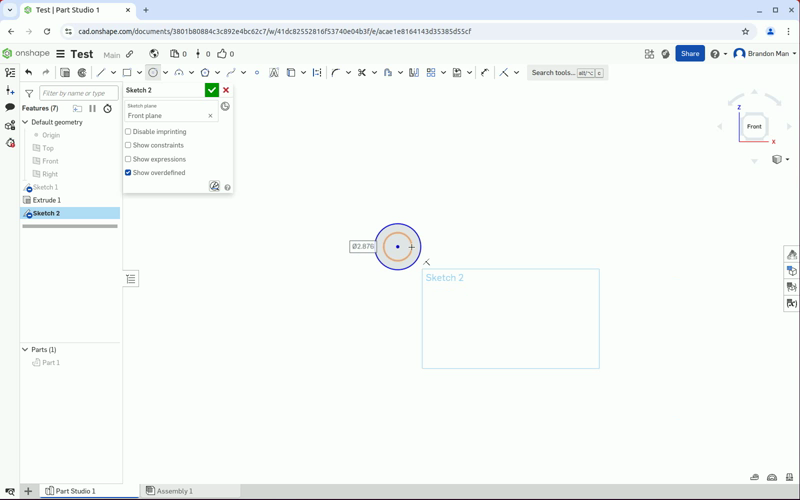
scroll(-6)
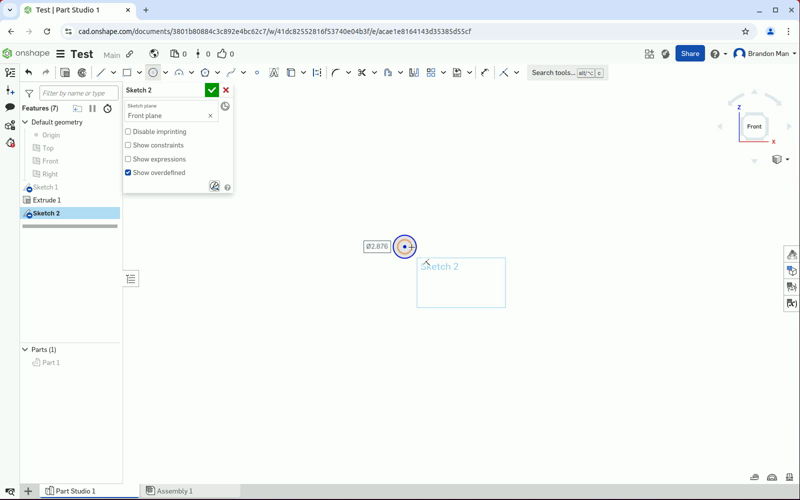
key(esc)
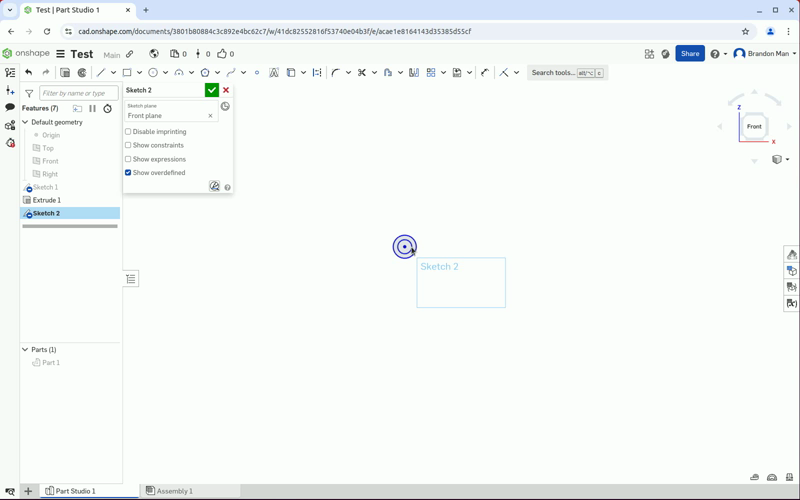
mouse_move(412, 241)
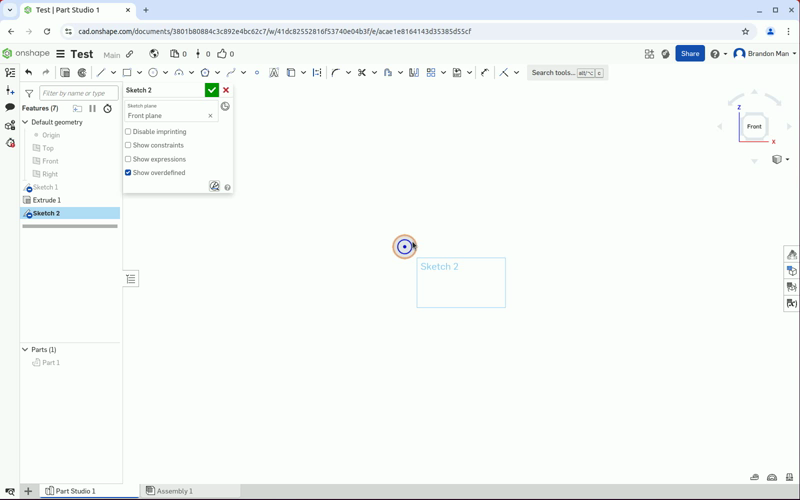
scroll(6)
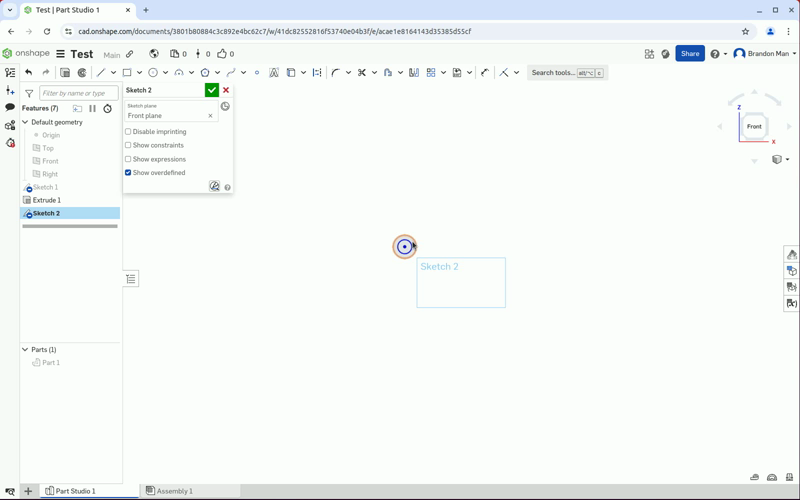
scroll(6)
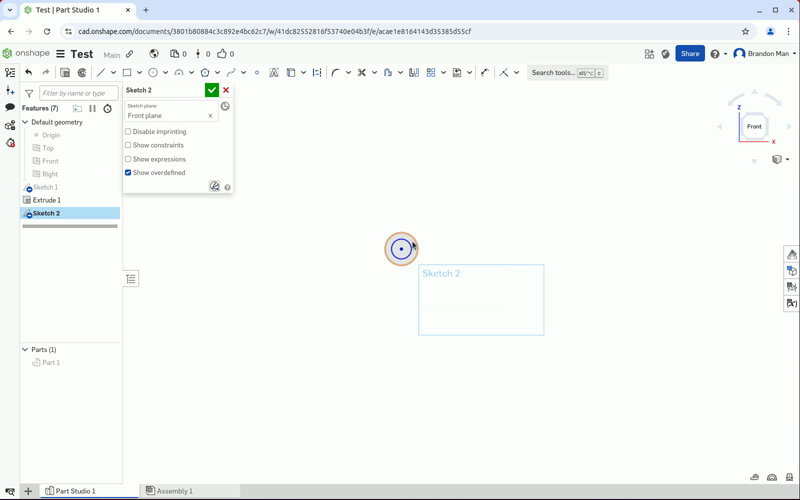
scroll(6)
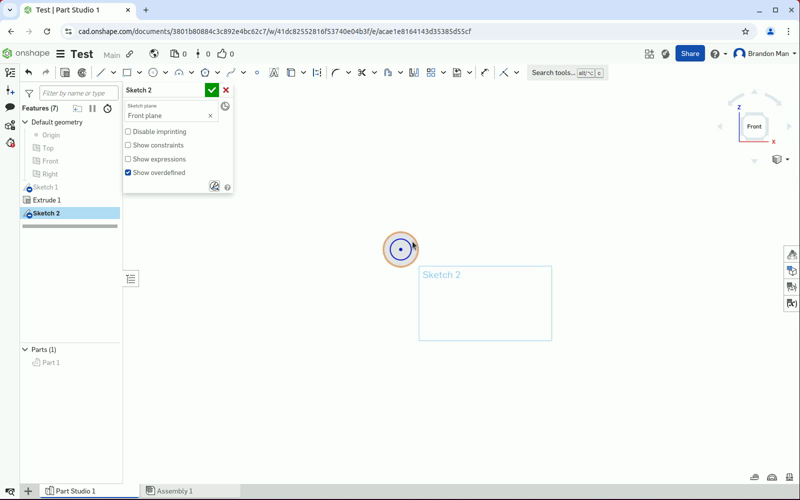
scroll(6)
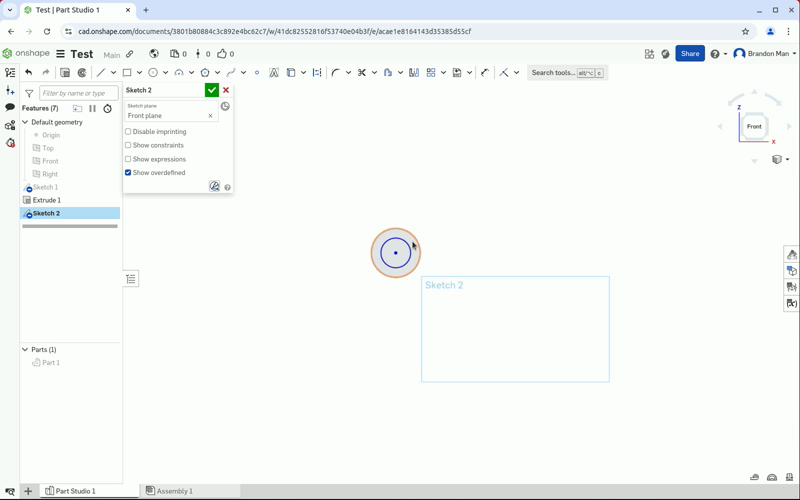
scroll(6)
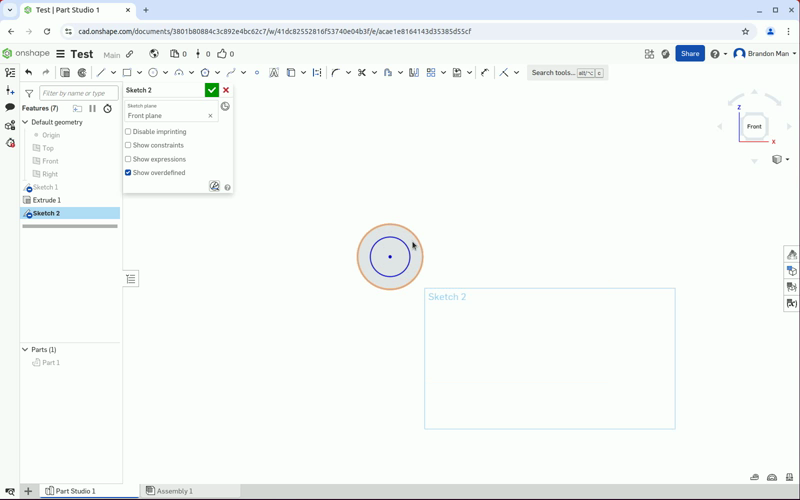
scroll(6)
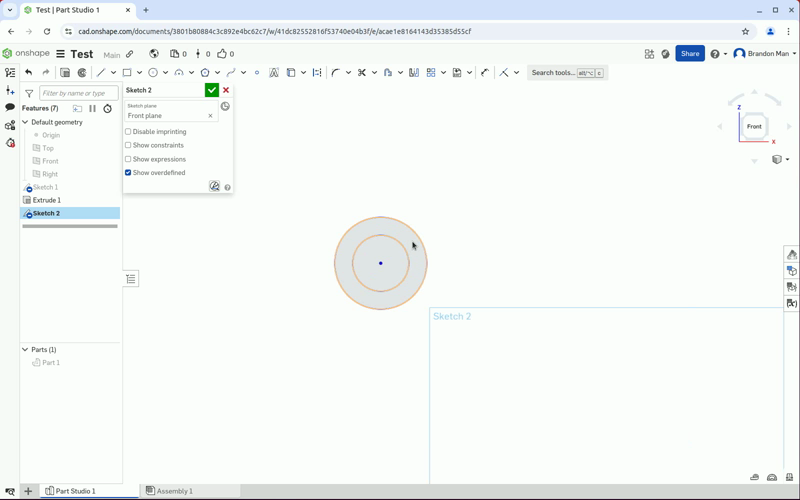
scroll(6)
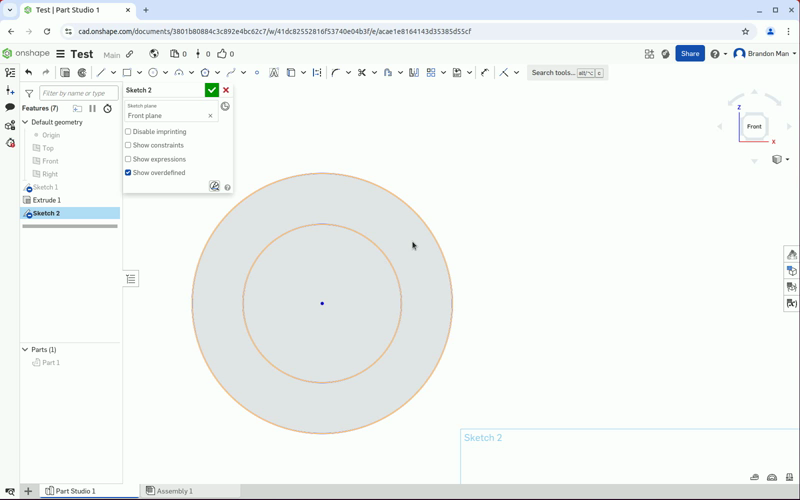
click(412, 241)
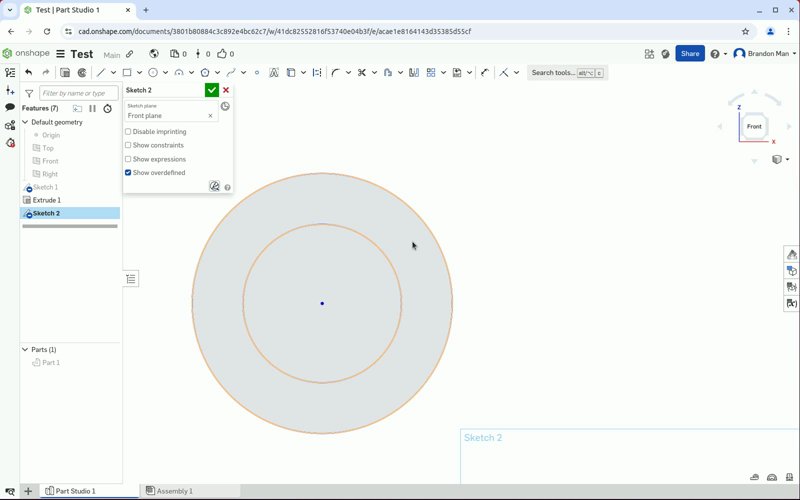
scroll(-6)
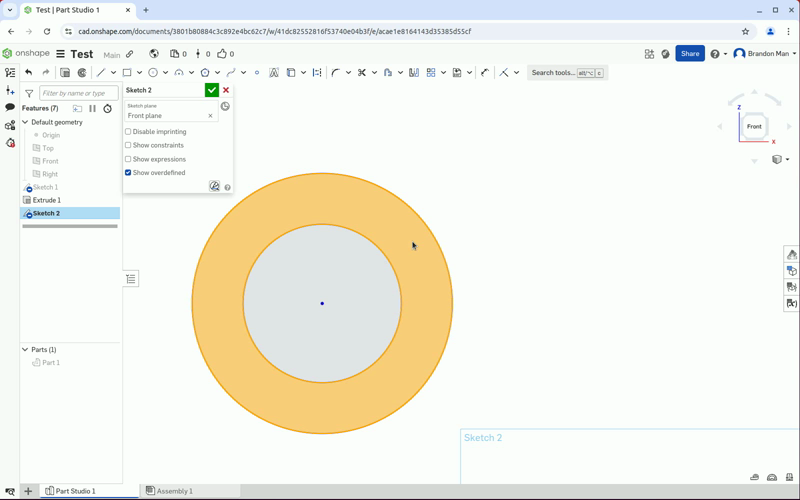
scroll(-6)
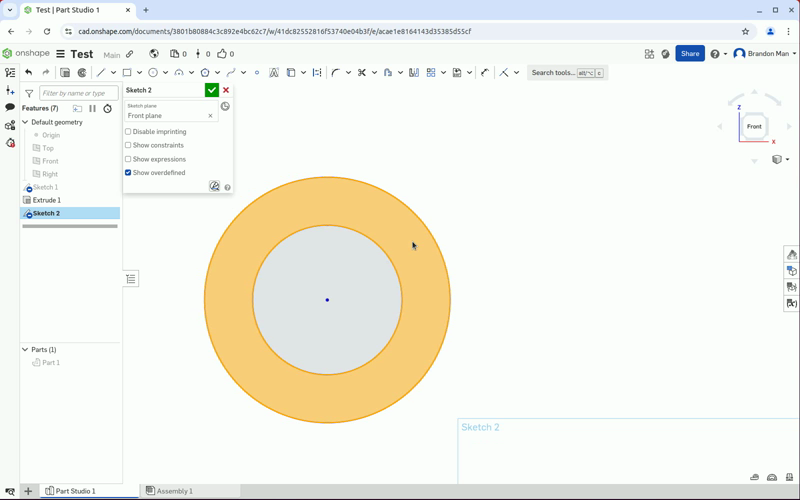
scroll(-6)
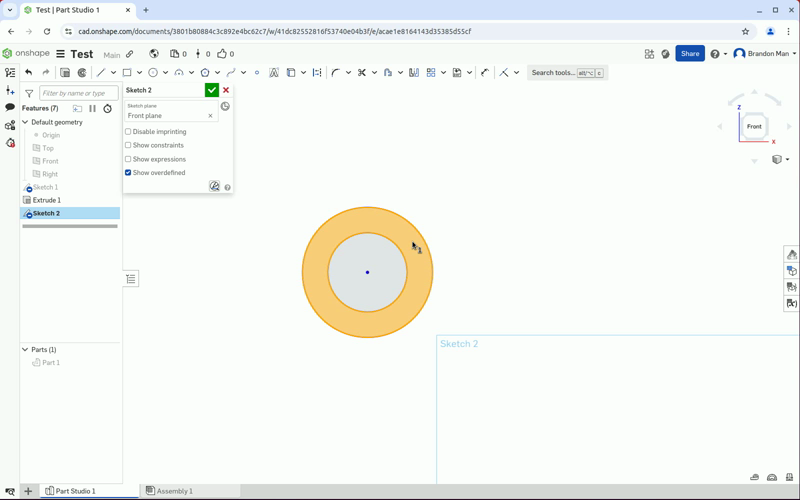
scroll(-6)
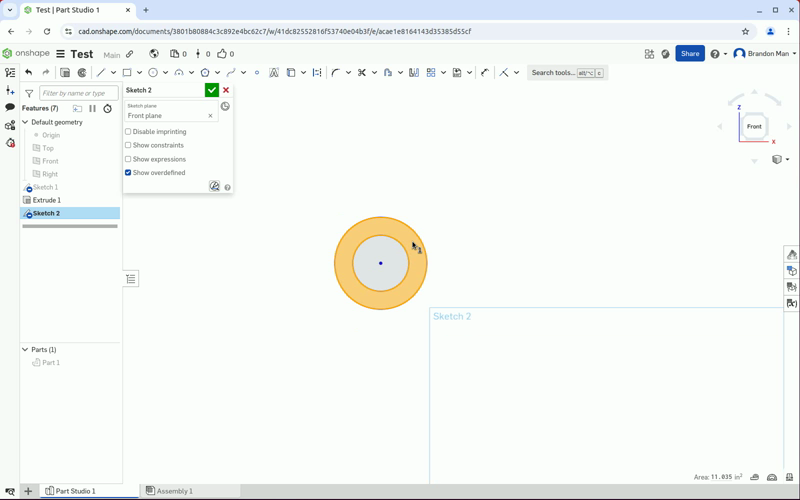
scroll(-6)
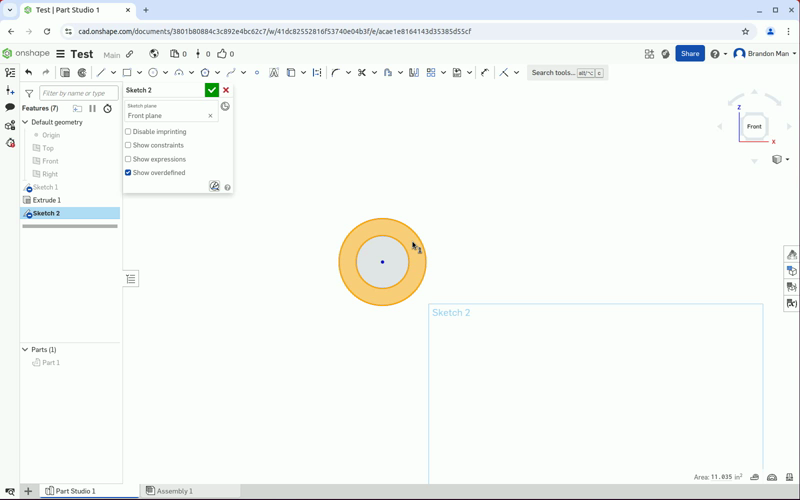
scroll(-6)
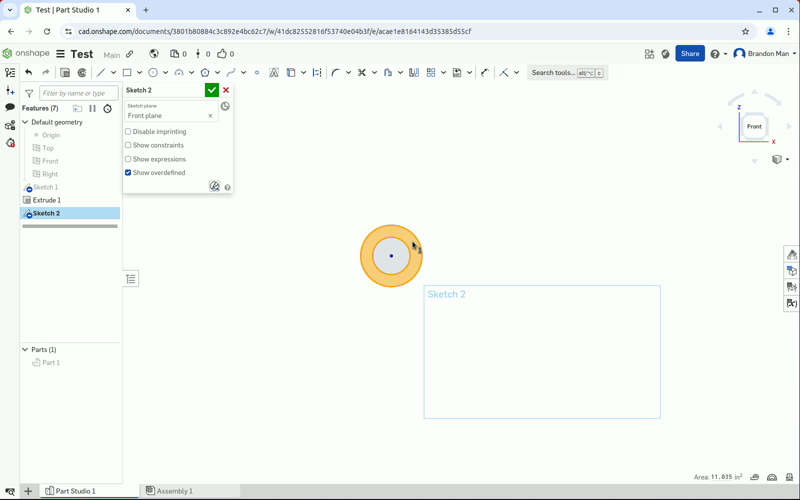
scroll(-6)
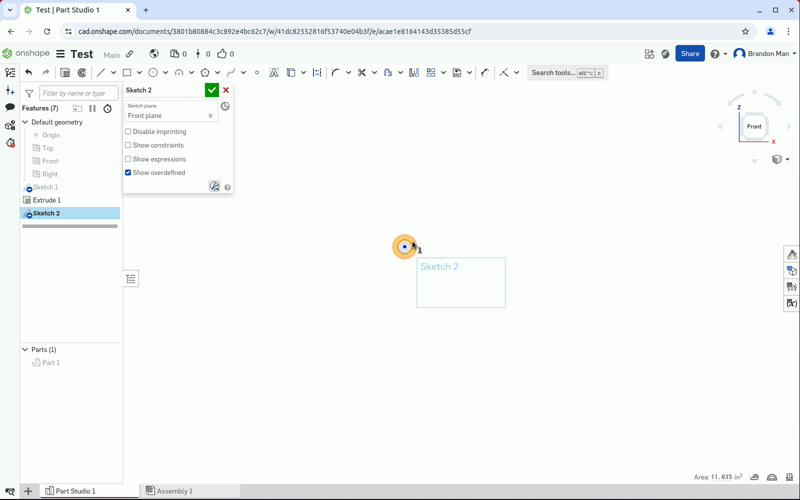
mouse_move(73, 352)
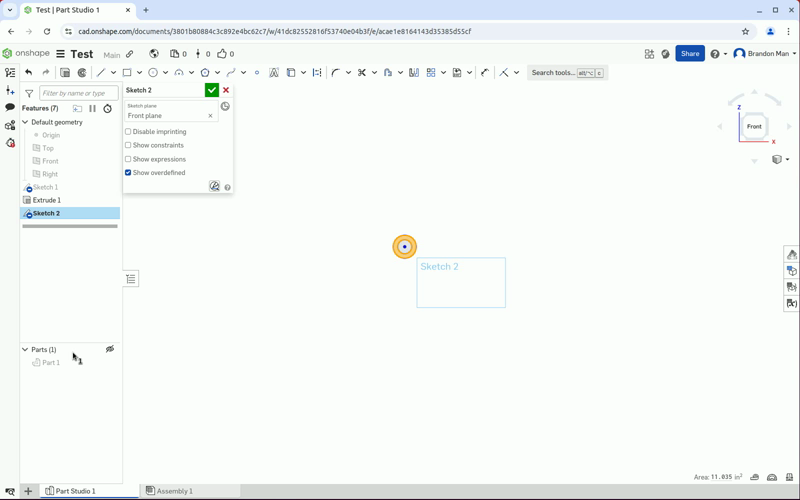
key(shift+y)
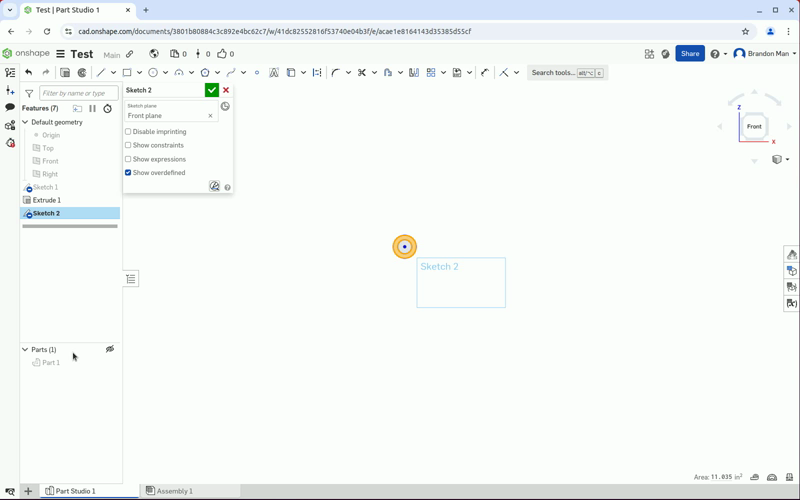
key(shift+e)
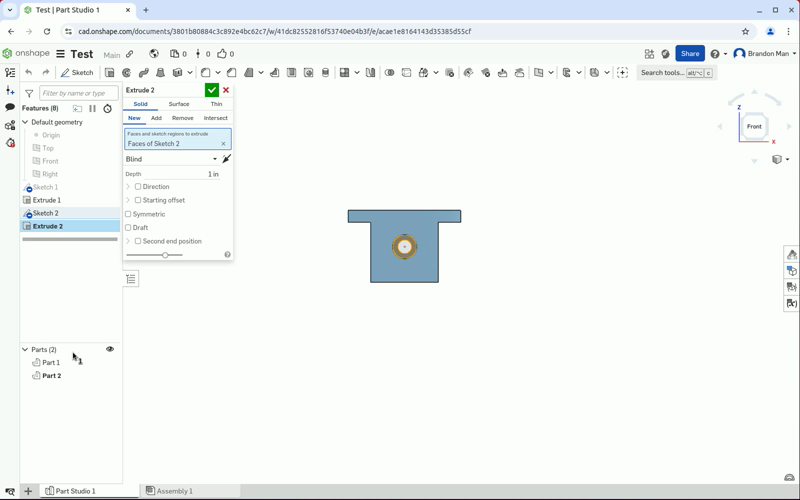
mouse_move(143, 106)
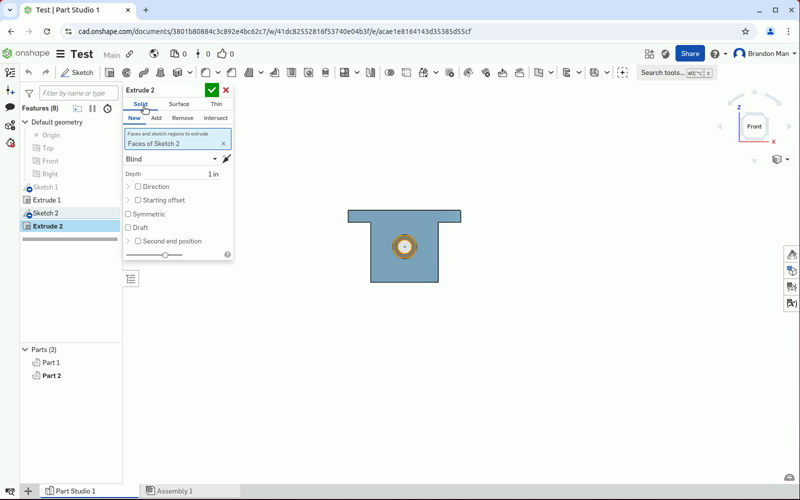
click(143, 106)
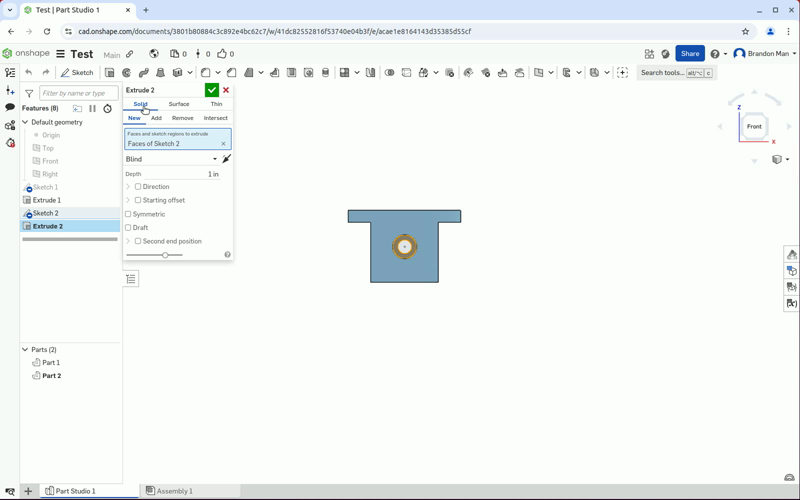
mouse_move(137, 120)
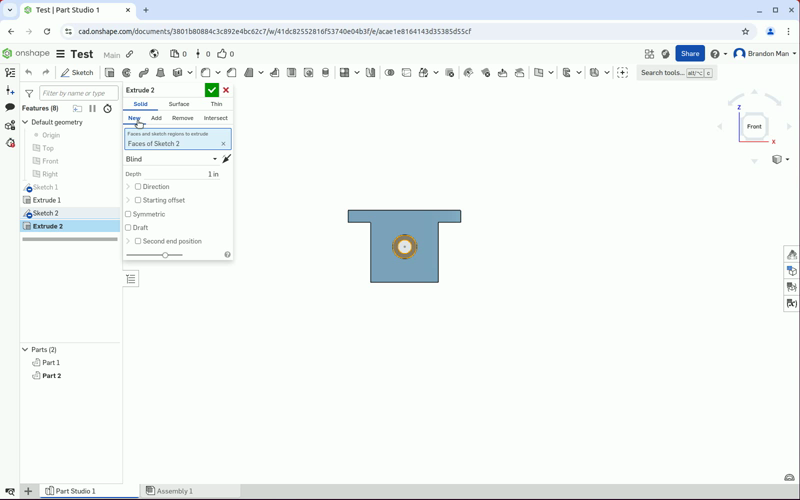
click(137, 120)
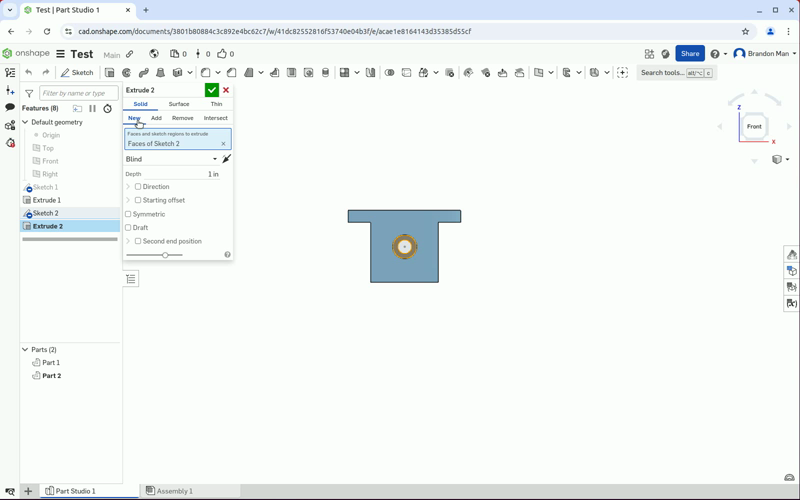
key(tab, 4)
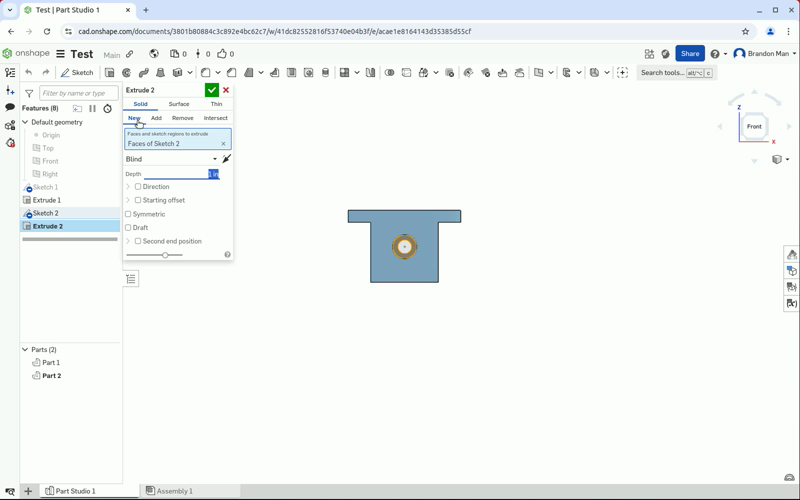
text(2.407)
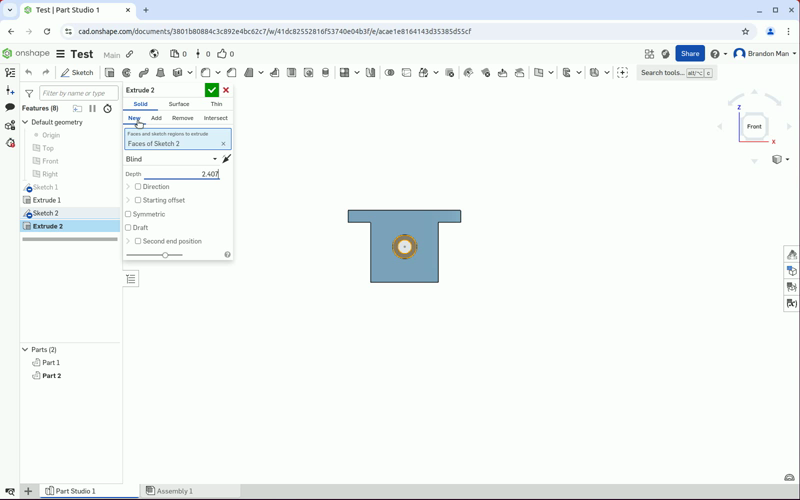
key(enter)
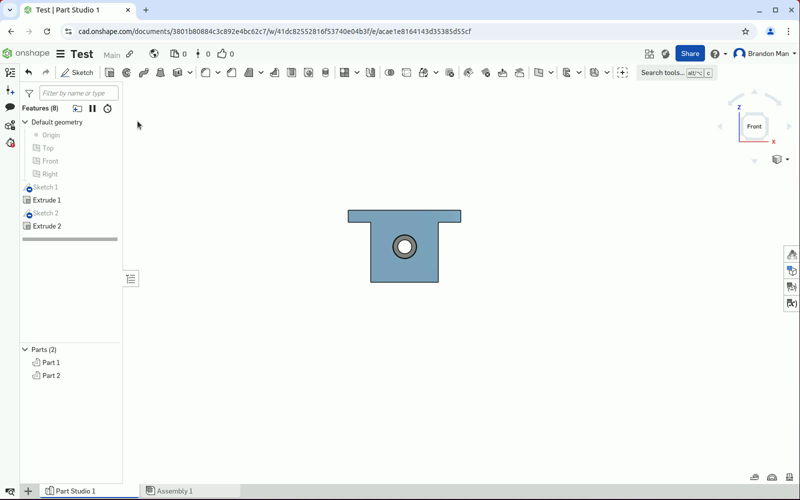
key(shift+h)
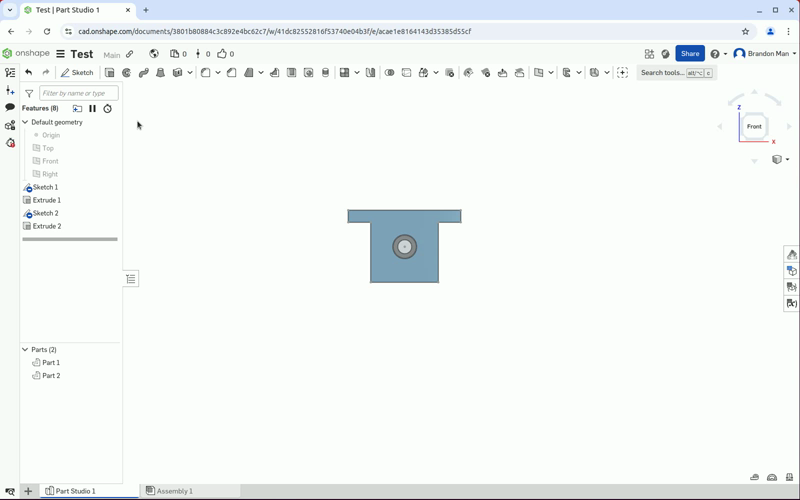
key(shift+h)
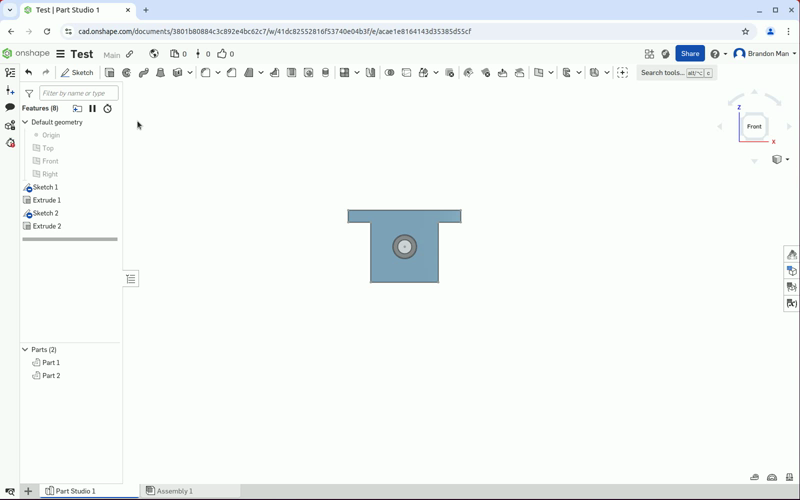
key(shift+7)
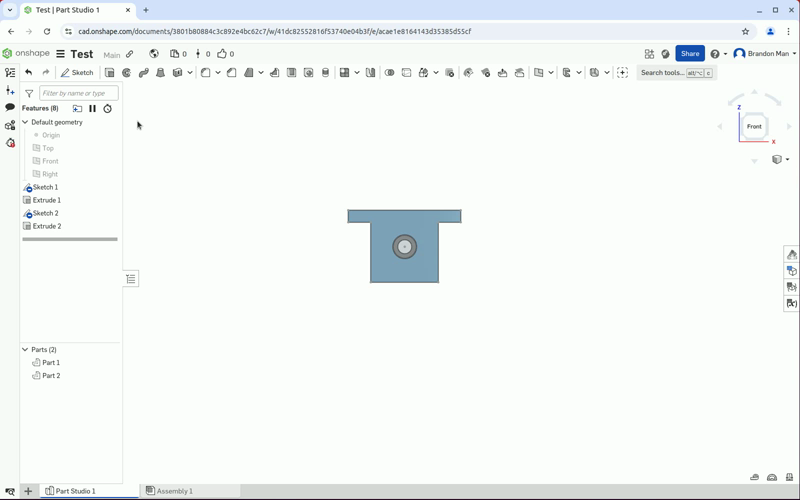
key(left, 2)
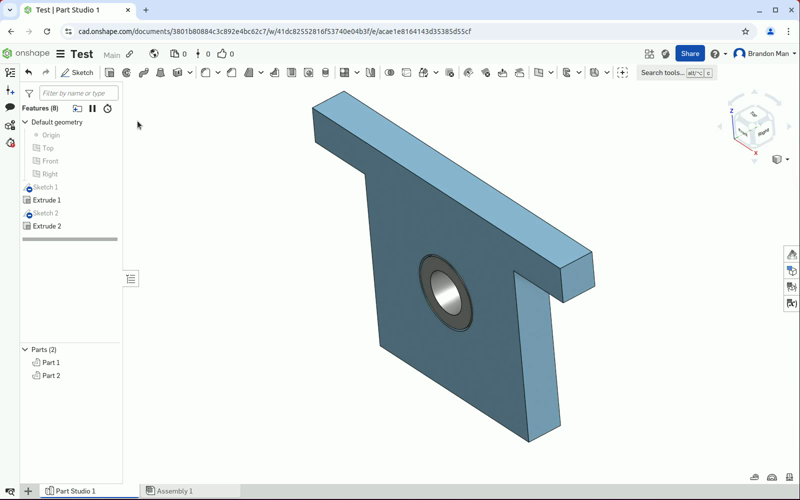
key(down, 2)
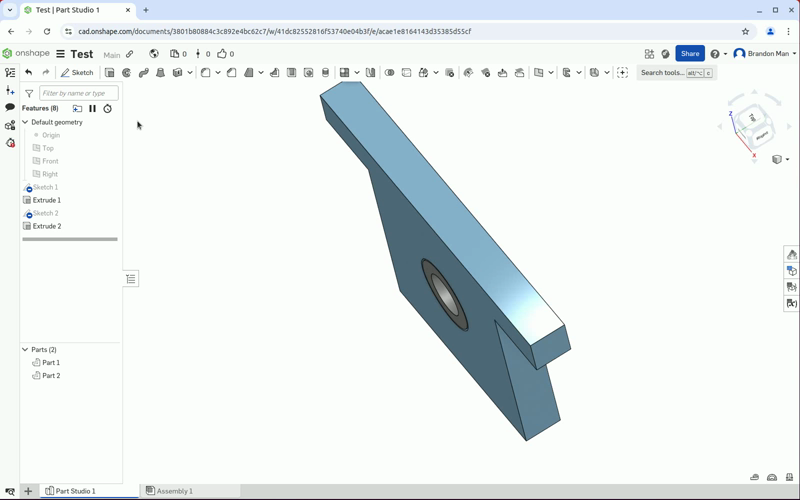
key(up, 2)
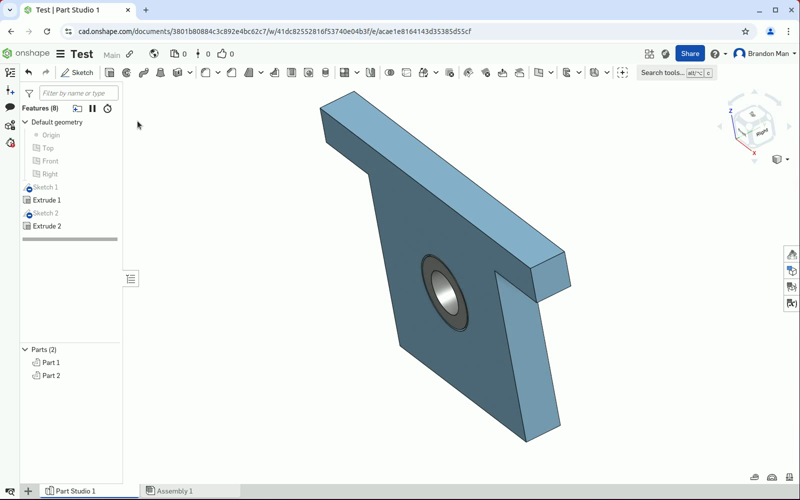
key(right, 2)
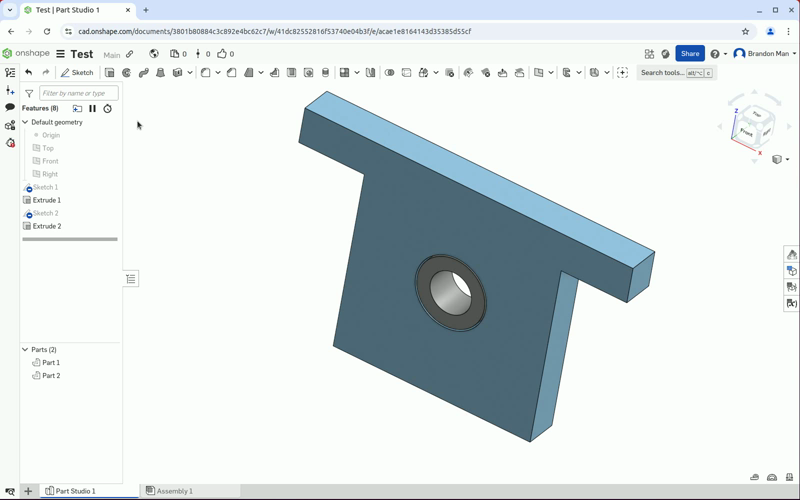
mouse_move(73, 189)
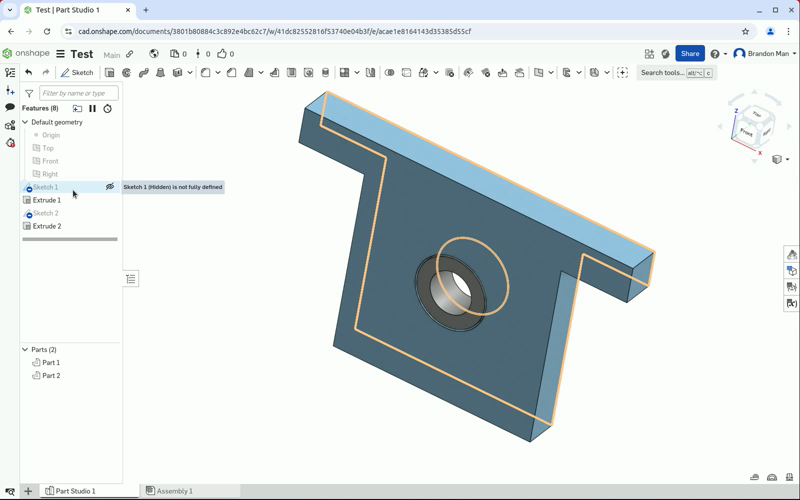
click(73, 189)